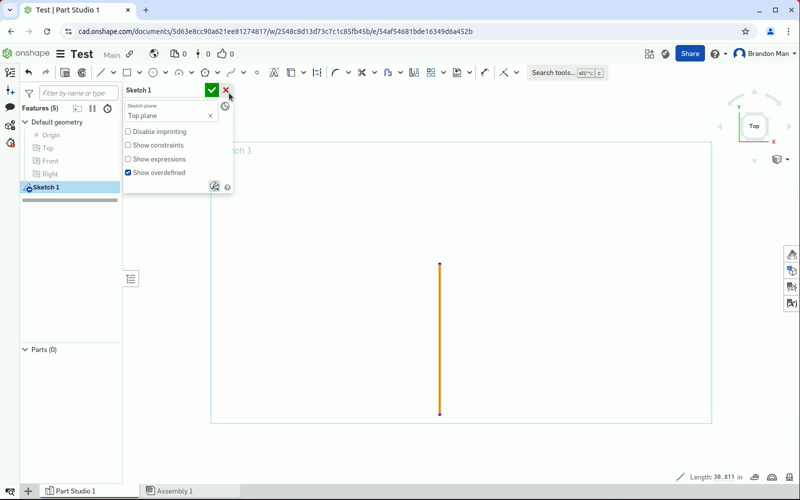
key(shift+h)
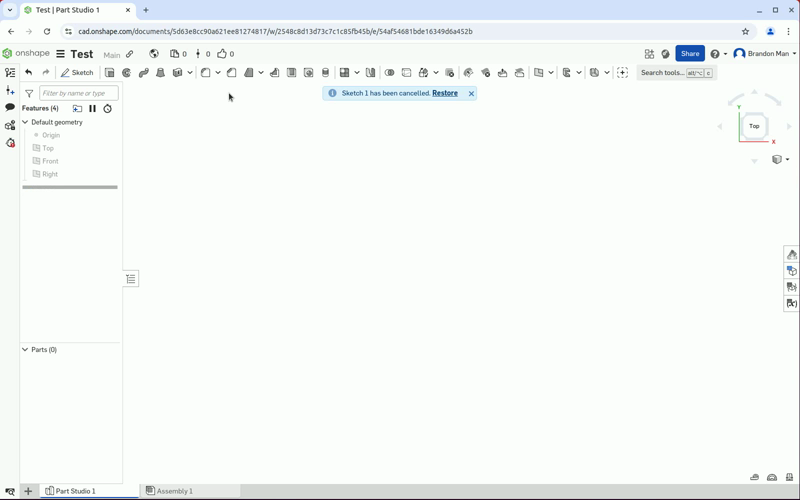
mouse_move(73, 352)
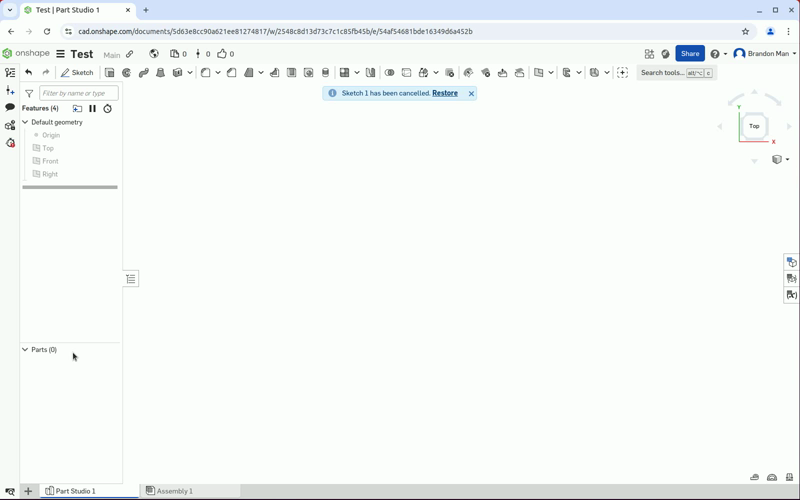
key(y)
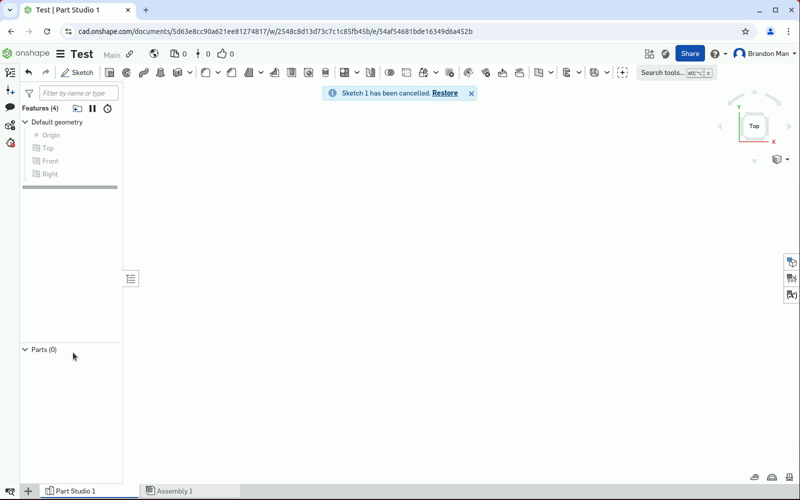
key(shift+p)
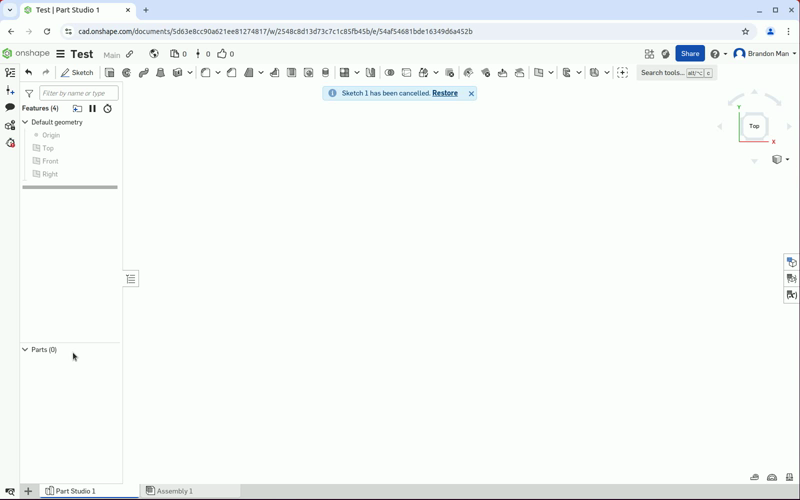
key(space)
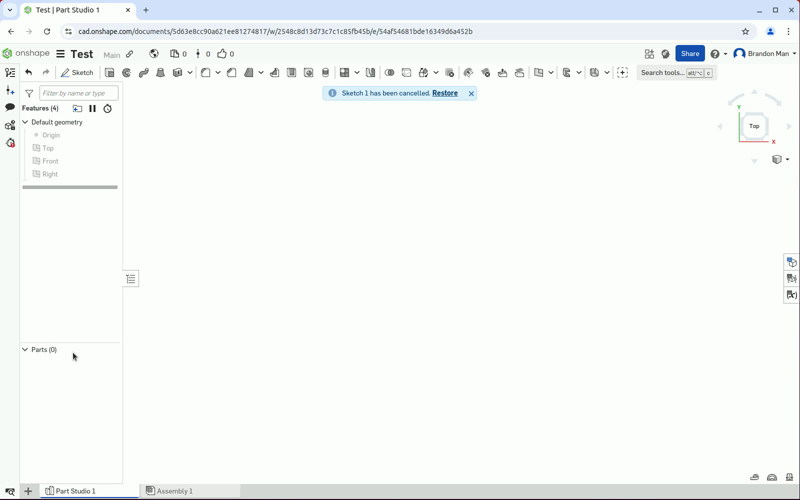
key_down(shift)
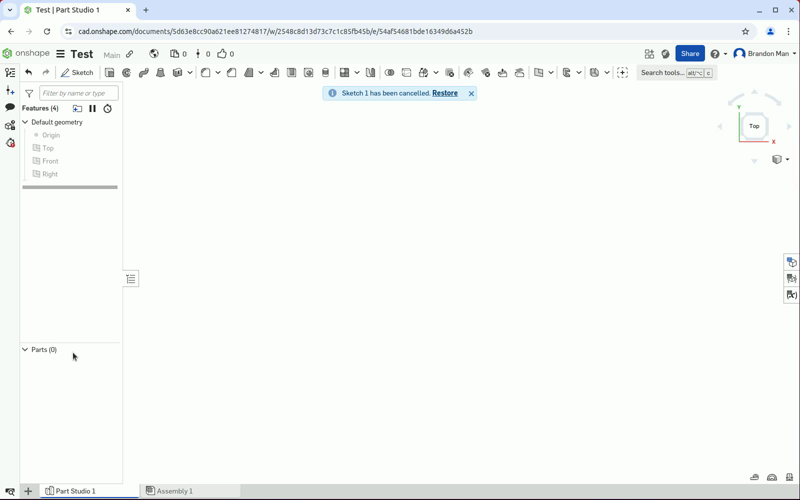
key(up)
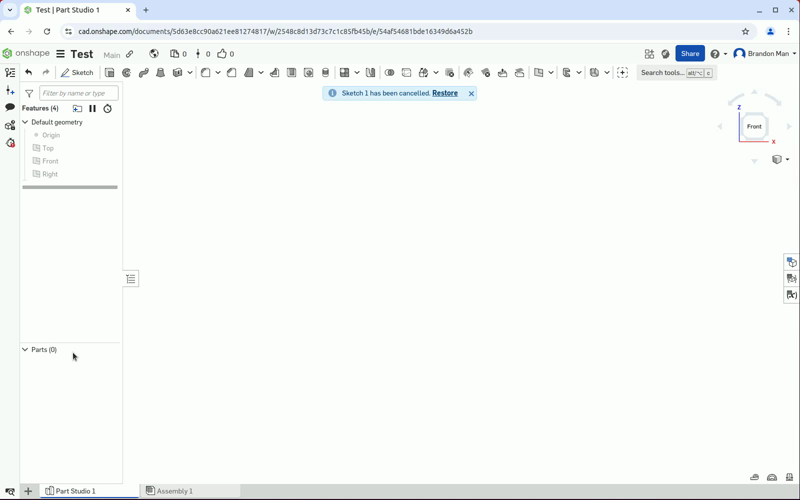
key_up(shift)
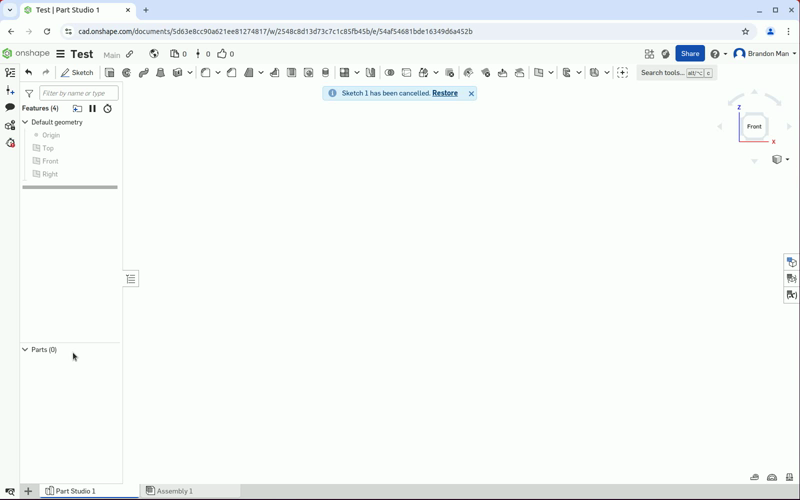
mouse_move(73, 352)
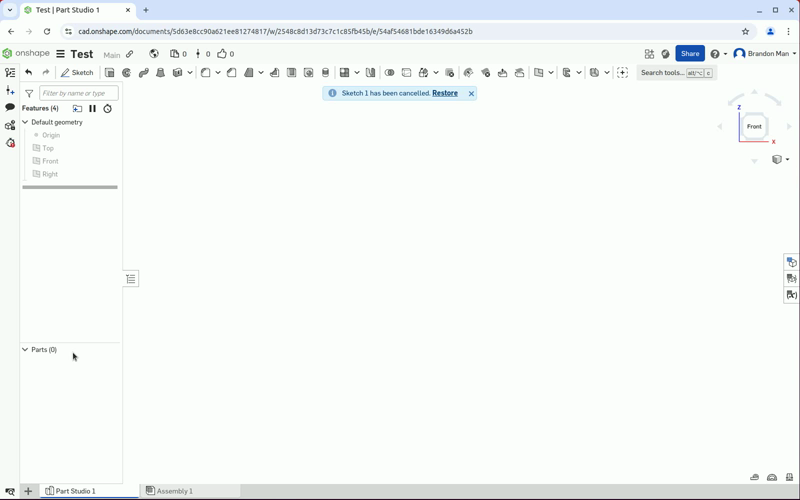
key(shift+y)
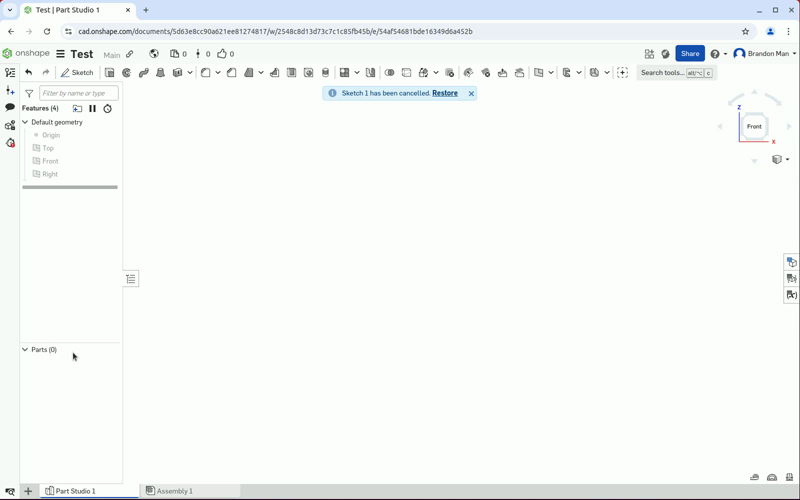
key(shift+s)
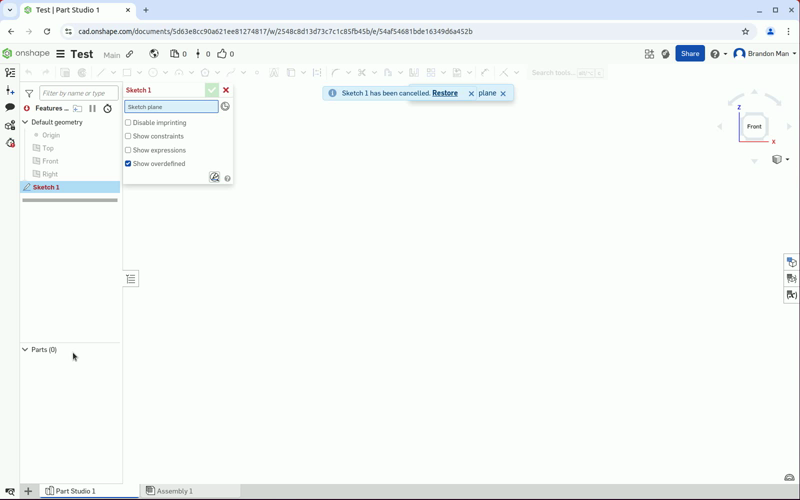
mouse_move(73, 163)
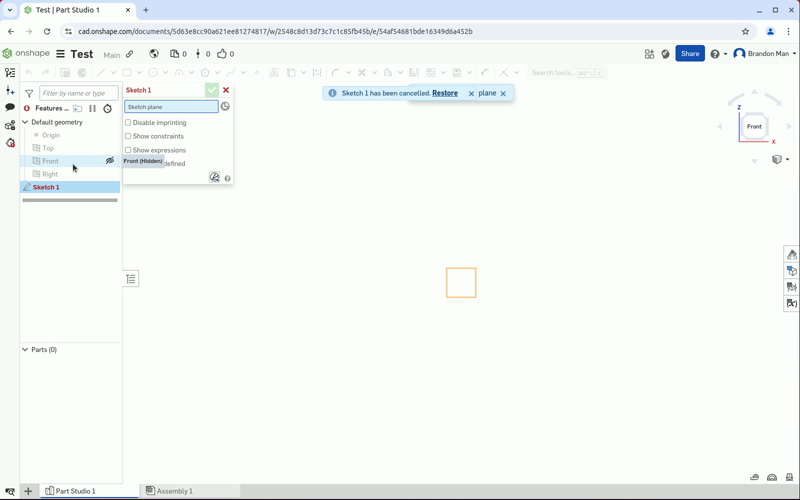
click(73, 163)
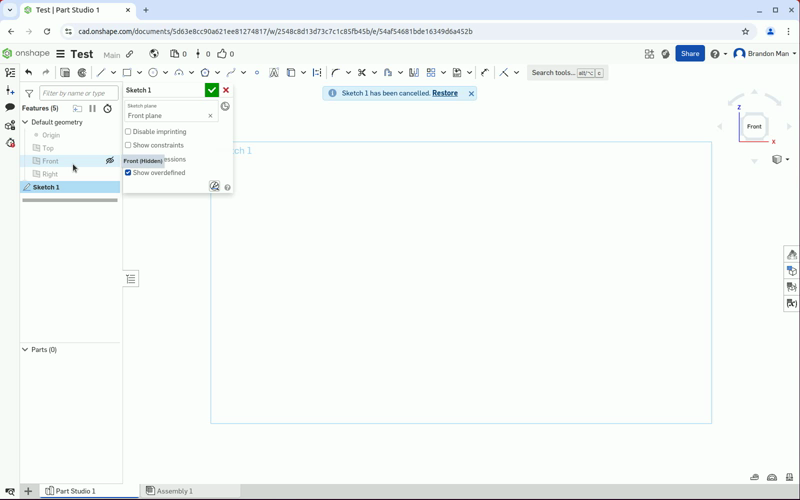
mouse_move(73, 352)
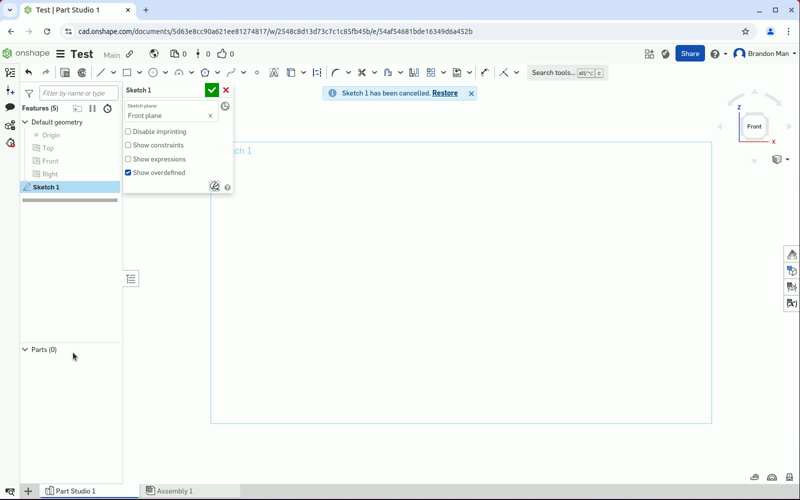
key(y)
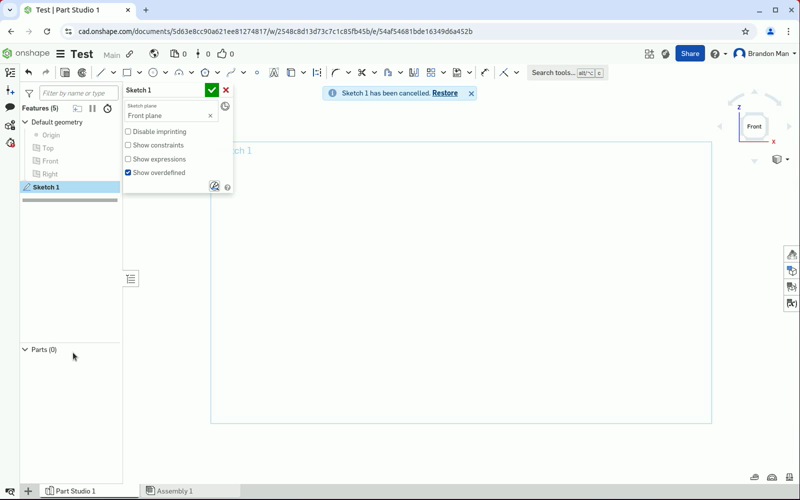
key(c)
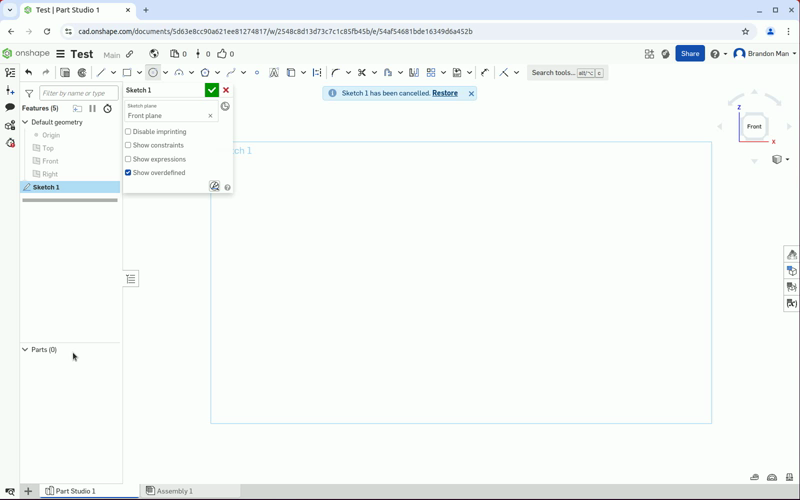
key_down(shift)
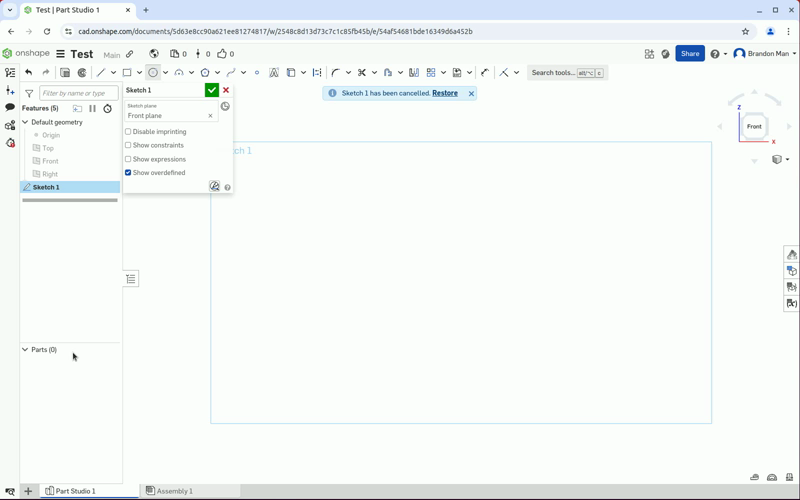
mouse_move(461, 282)
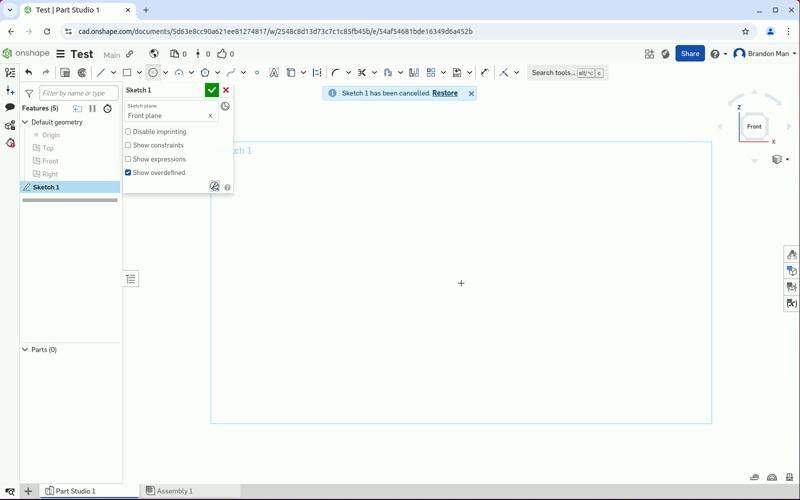
click(461, 282)
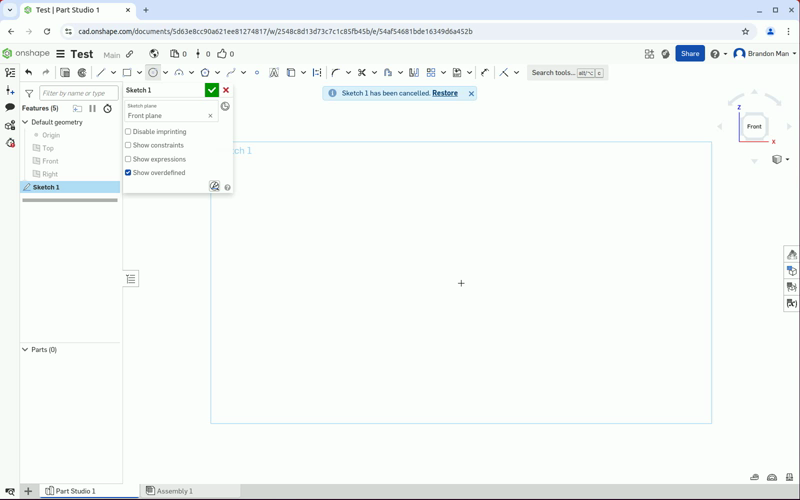
key_up(shift)
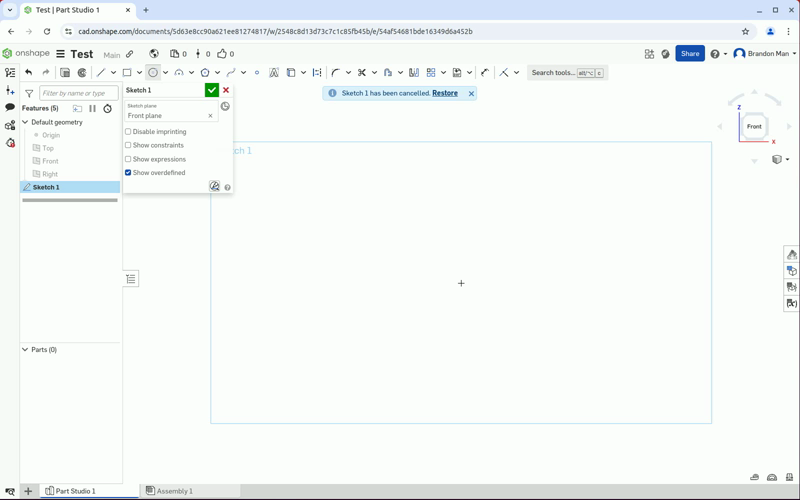
mouse_move(574, 282)
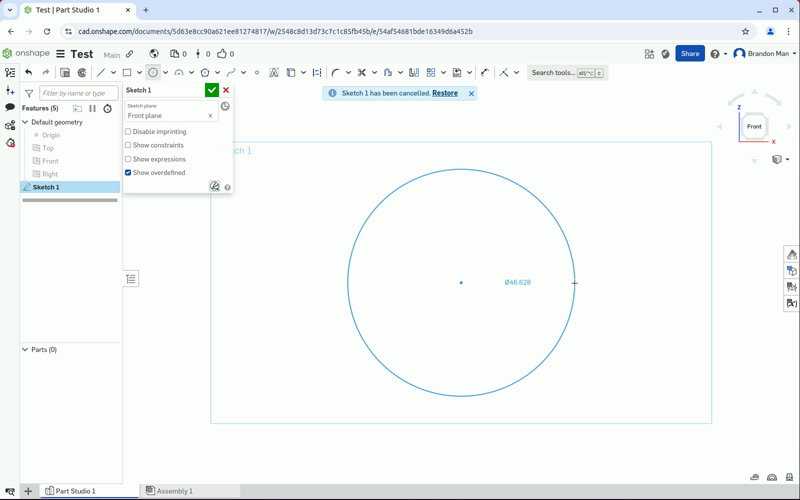
click(574, 282)
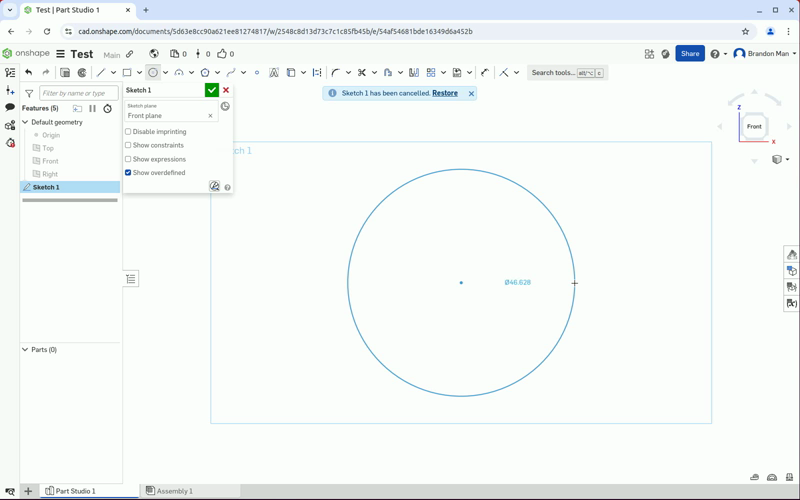
key(esc)
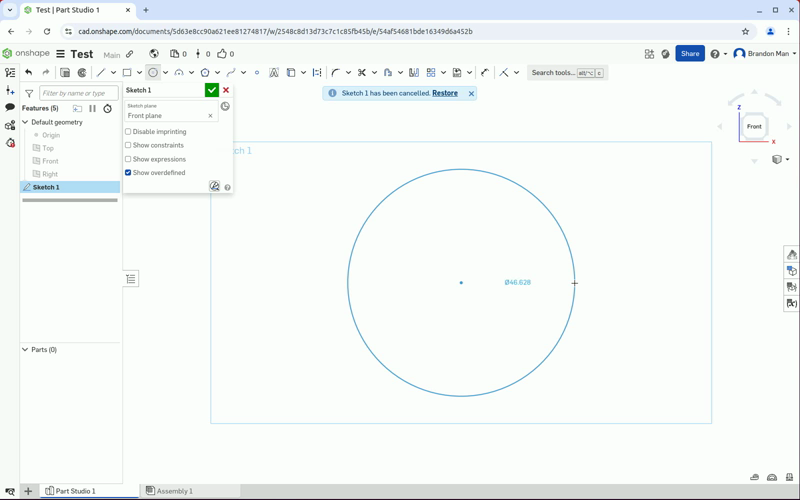
key(c)
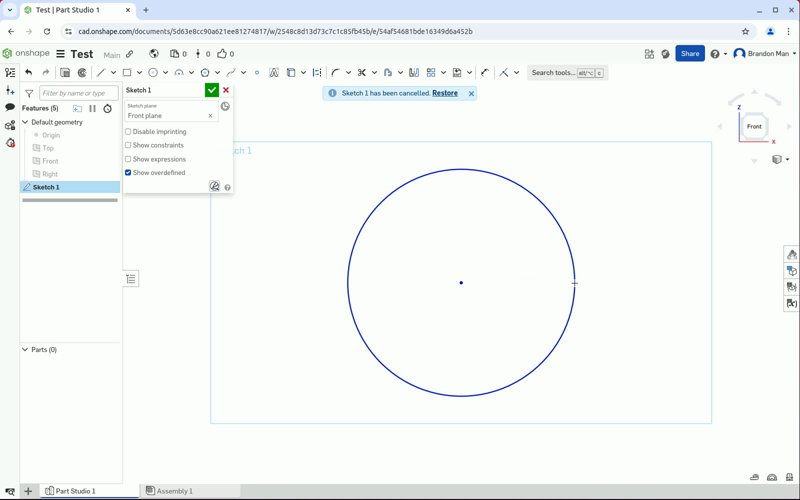
key_down(shift)
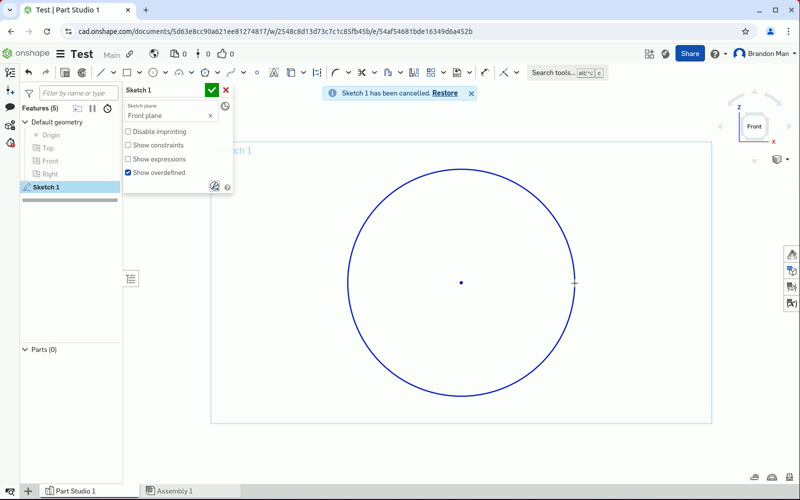
mouse_move(461, 282)
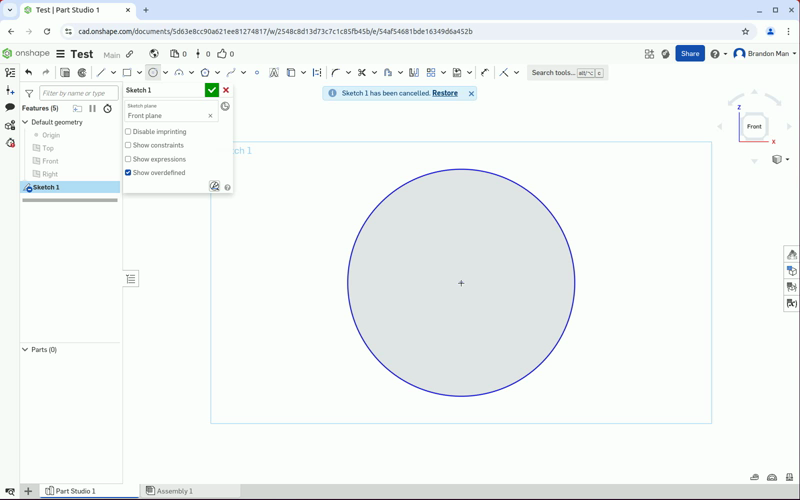
click(461, 282)
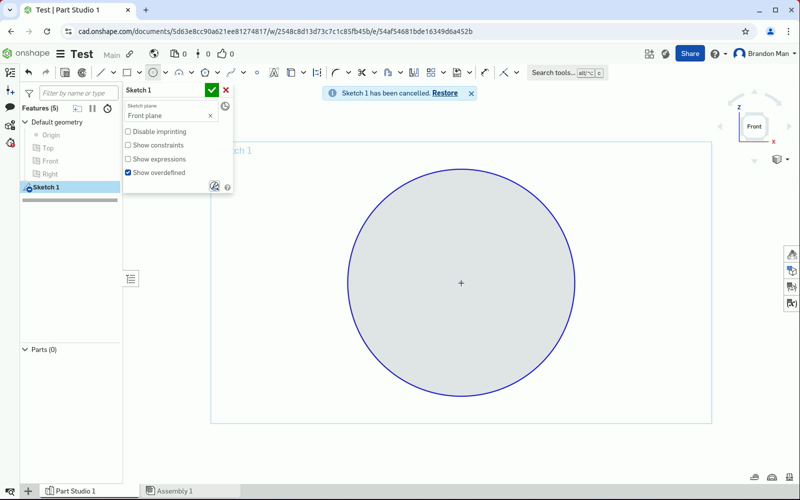
key_up(shift)
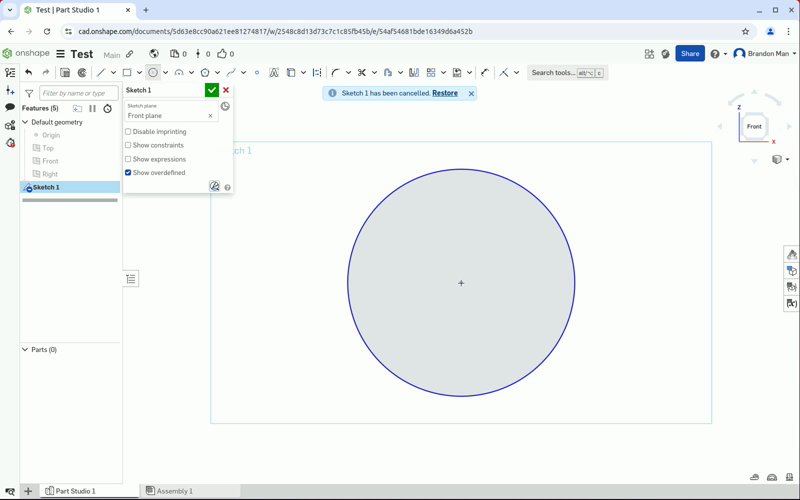
mouse_move(546, 282)
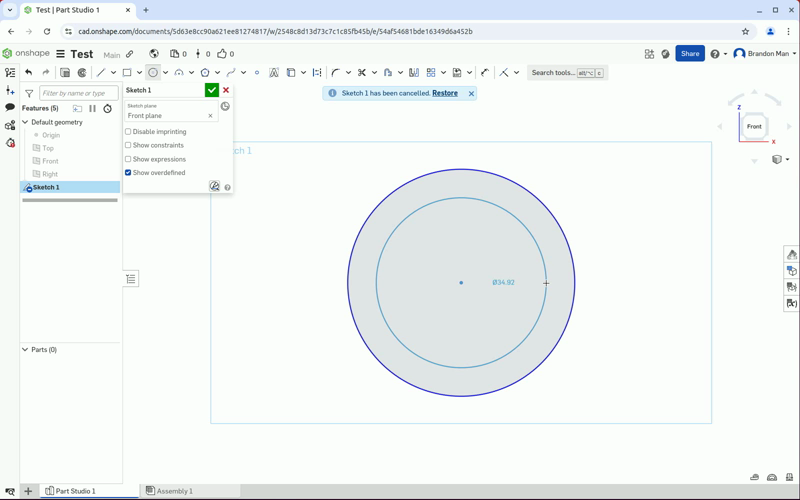
click(546, 282)
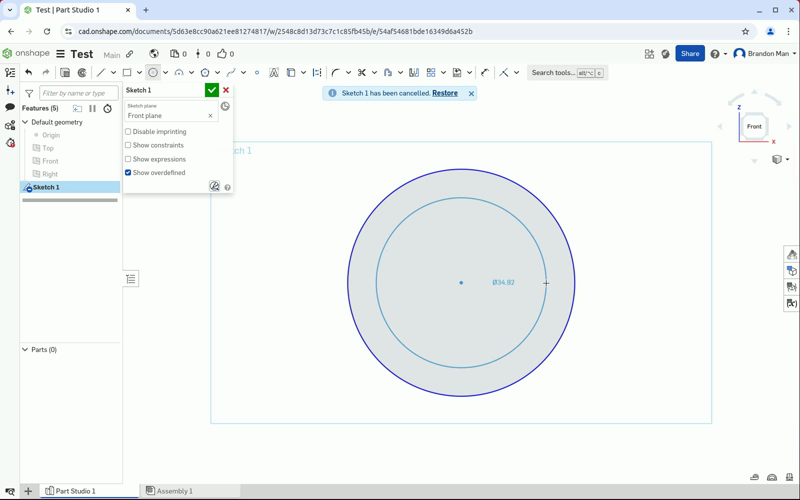
key(esc)
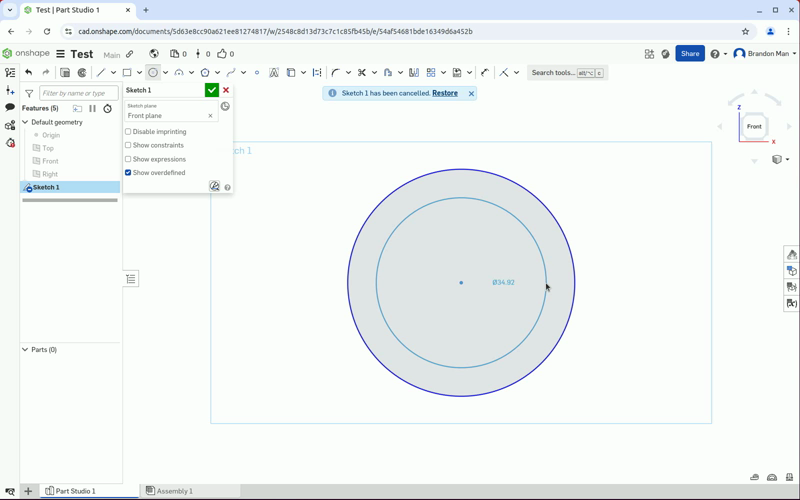
mouse_move(511, 197)
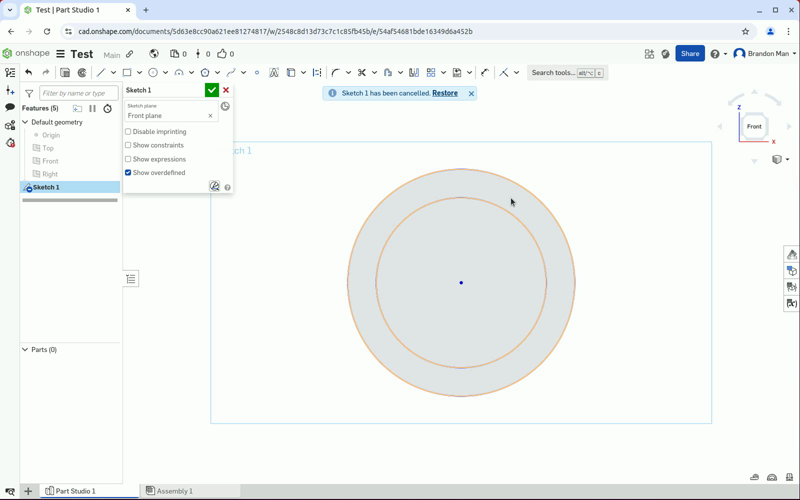
click(511, 197)
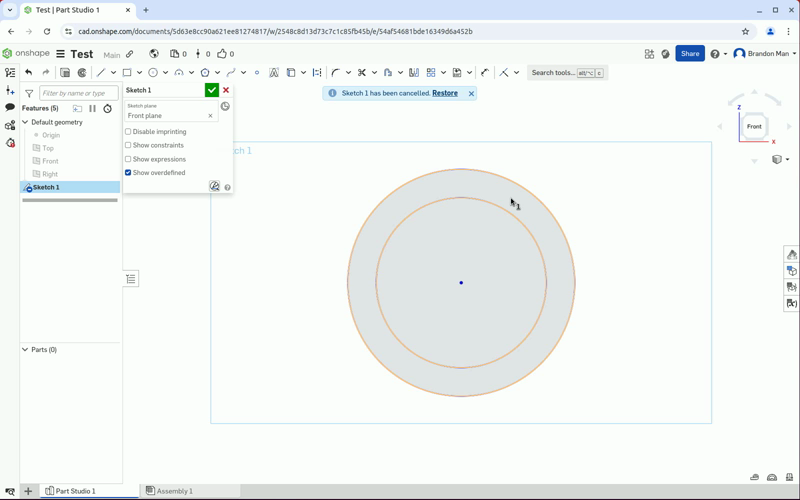
mouse_move(73, 352)
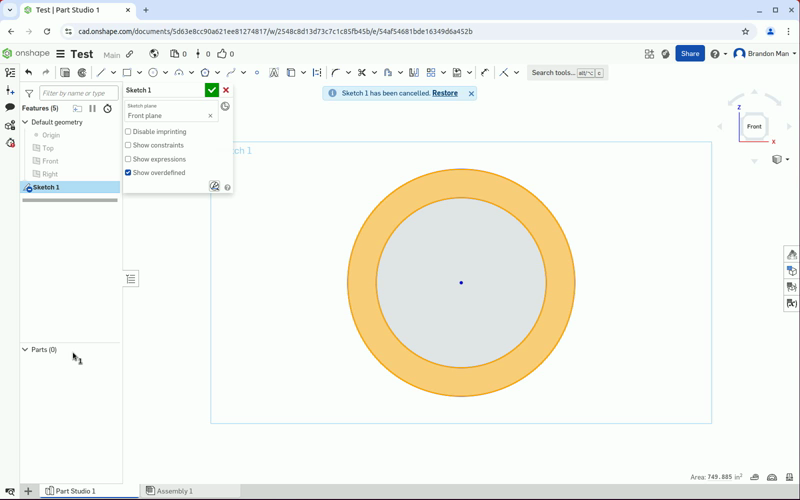
key(shift+y)
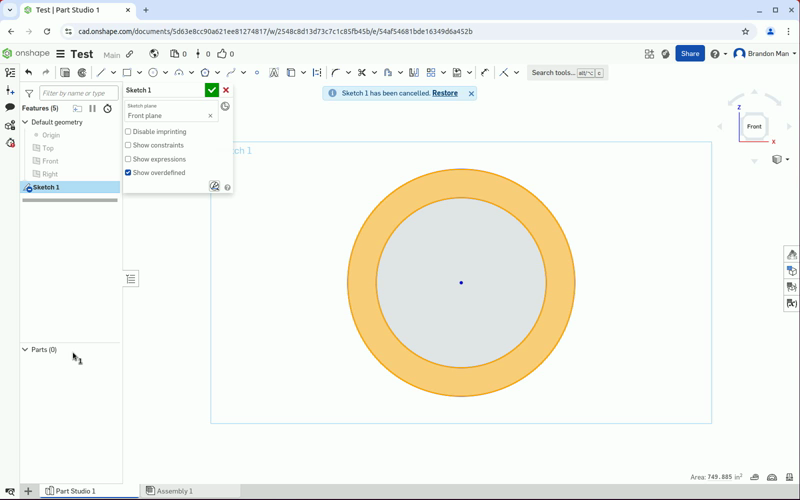
key(shift+e)
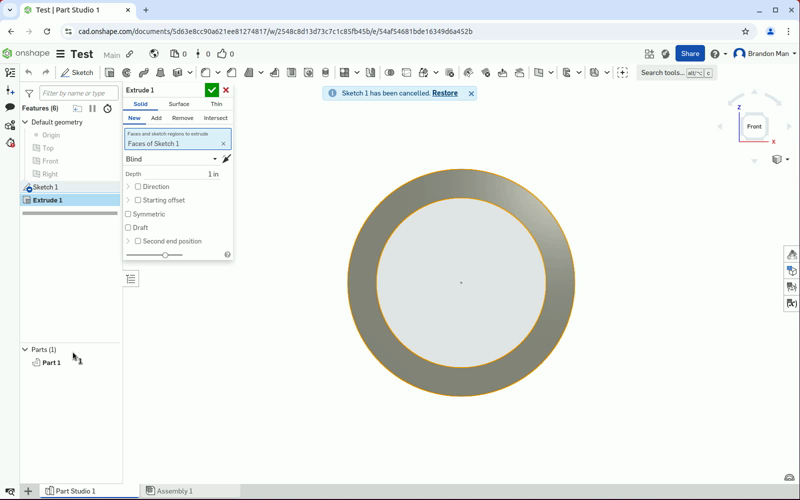
mouse_move(143, 106)
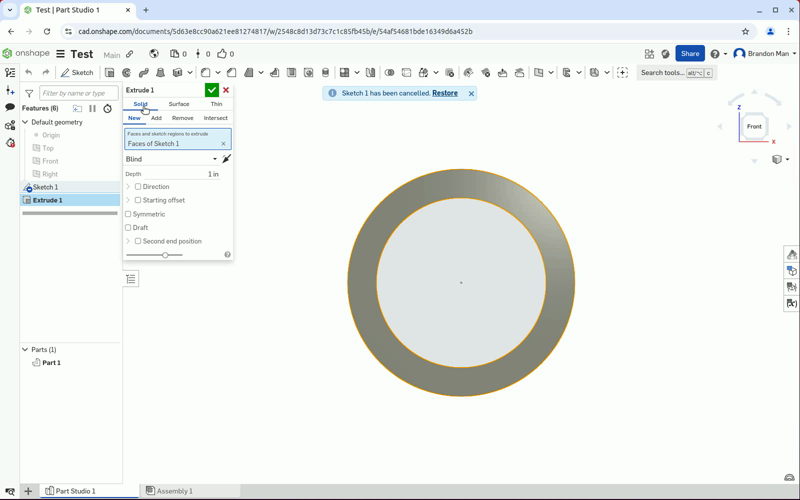
click(143, 106)
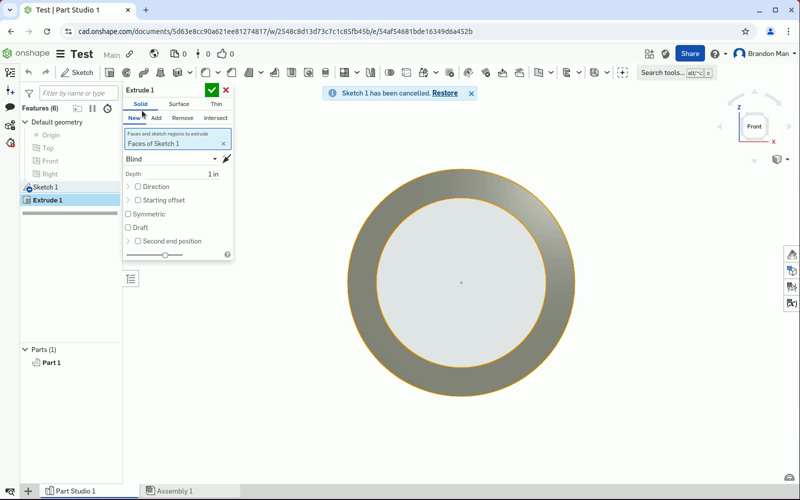
mouse_move(137, 120)
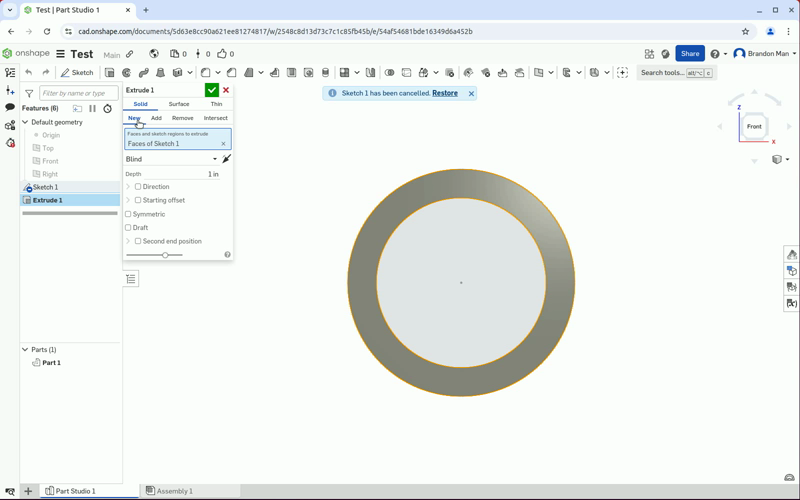
click(137, 120)
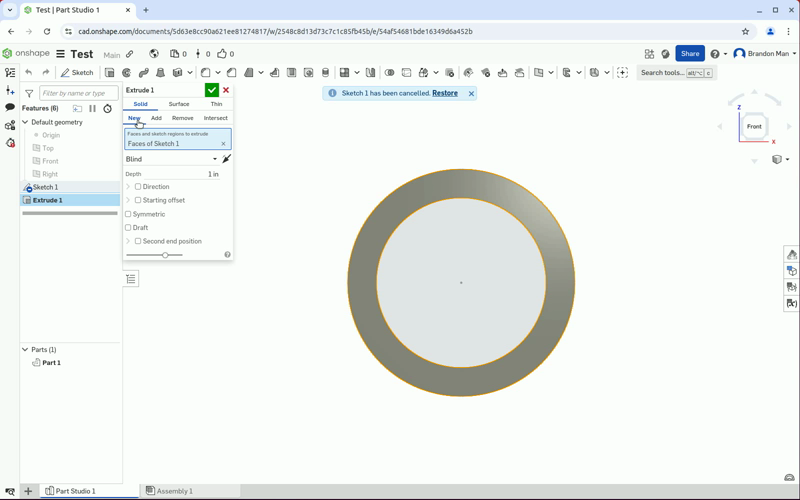
key(tab, 4)
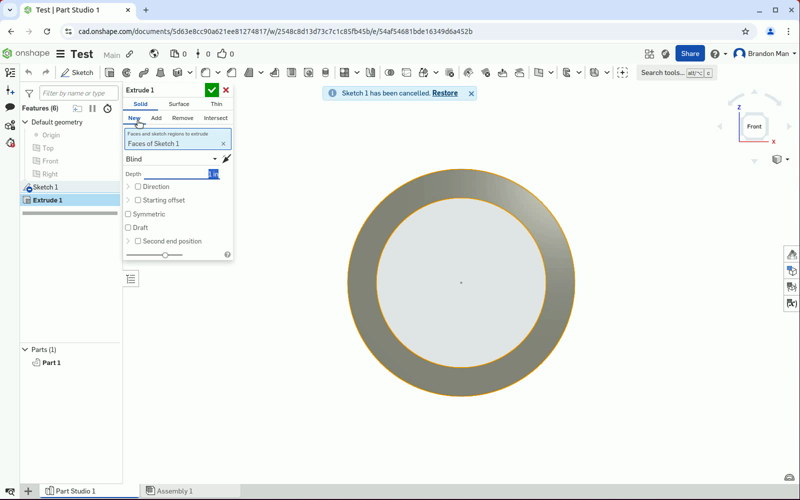
text(23.108)
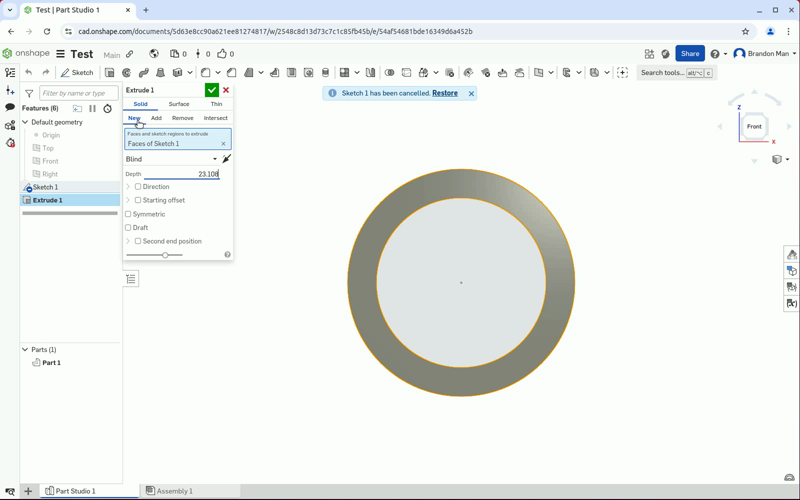
key(tab, 3)
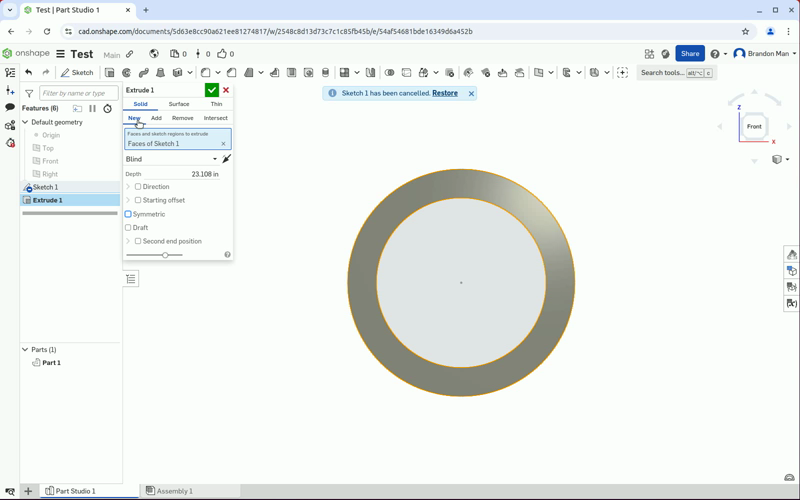
key(space)
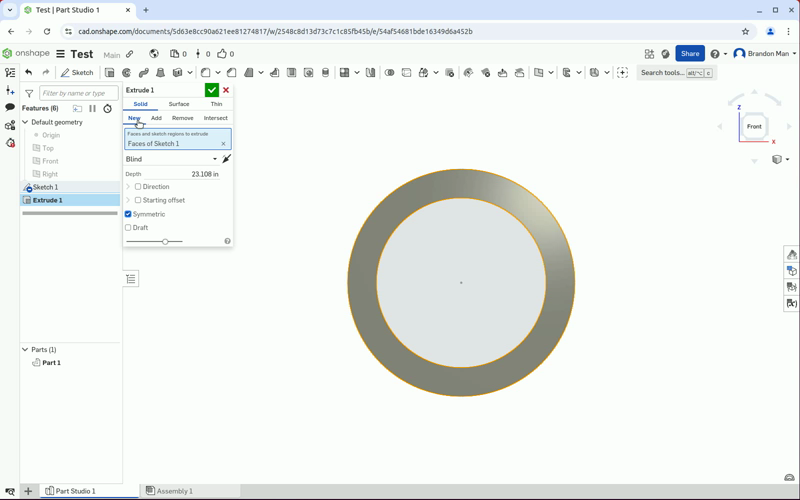
key(enter)
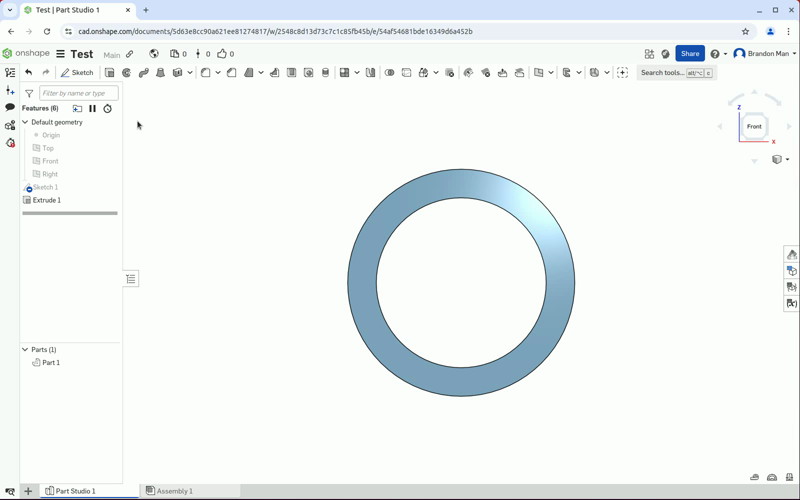
key(shift+h)
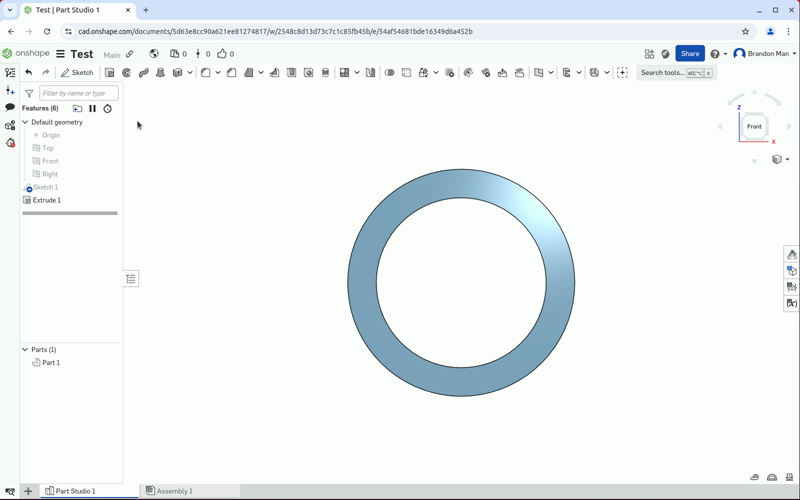
key(shift+h)
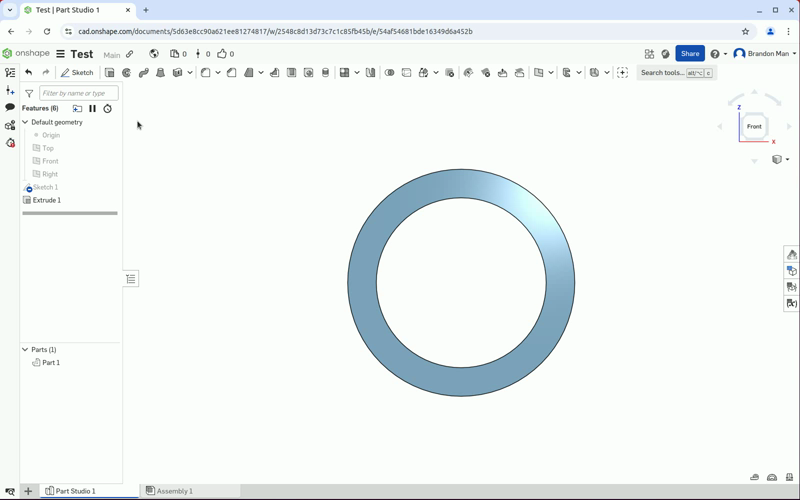
mouse_move(73, 189)
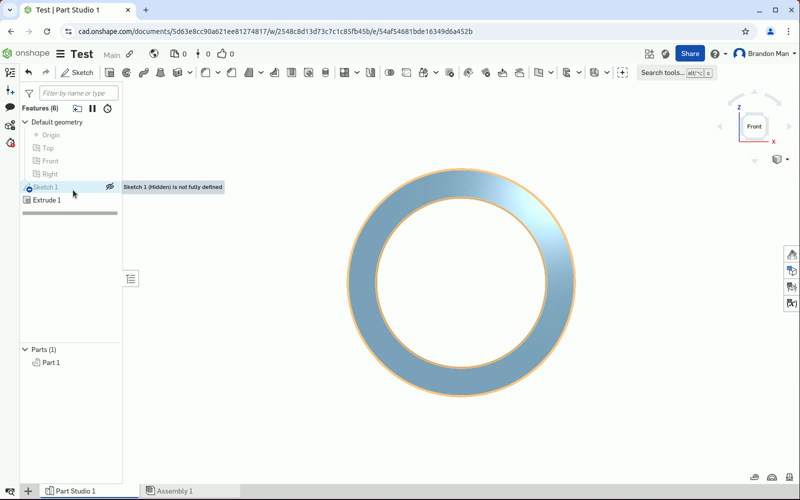
click(73, 189)
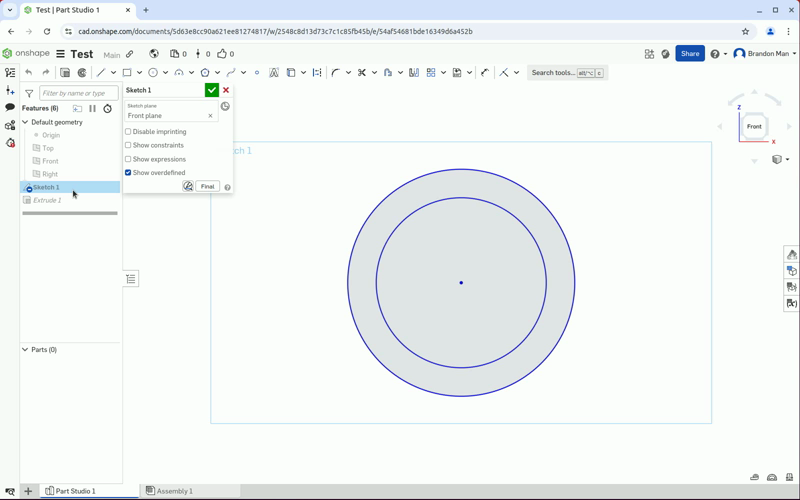
mouse_move(229, 92)
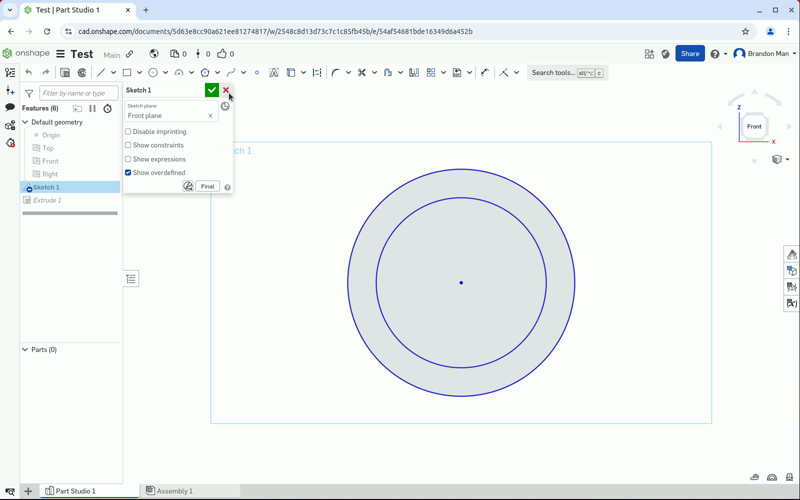
click(229, 92)
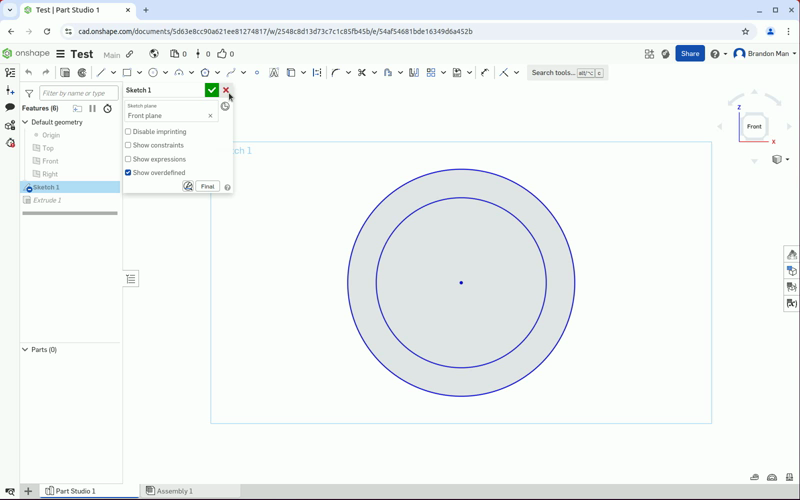
key(shift+s)
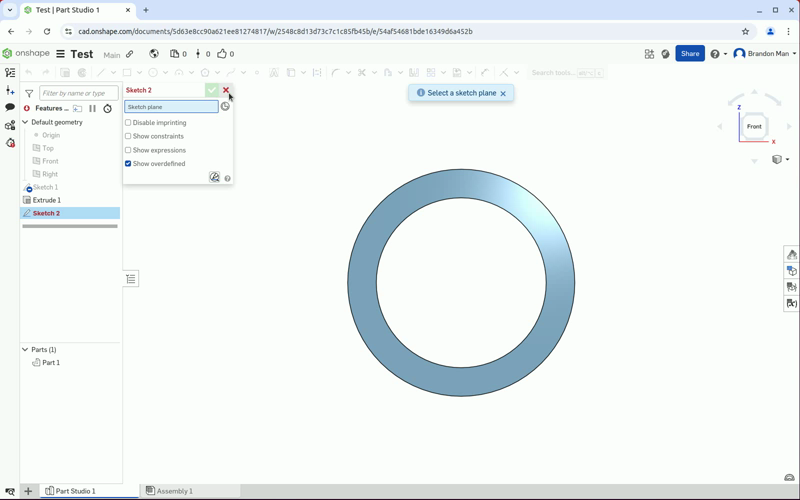
mouse_move(73, 163)
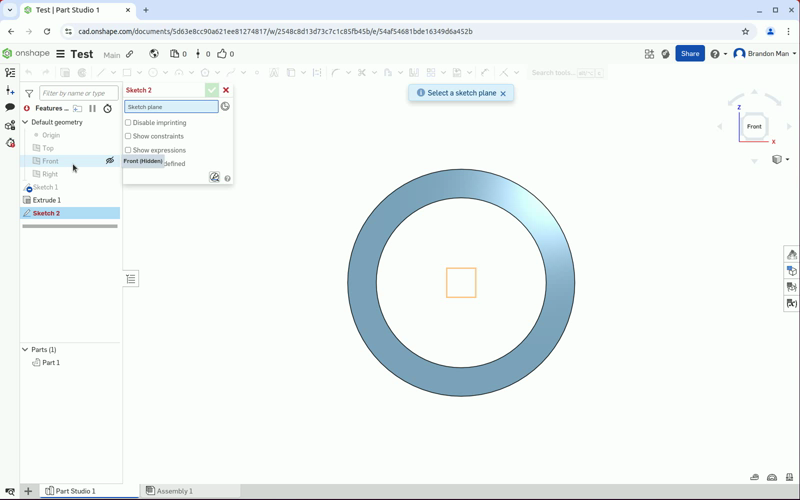
click(73, 163)
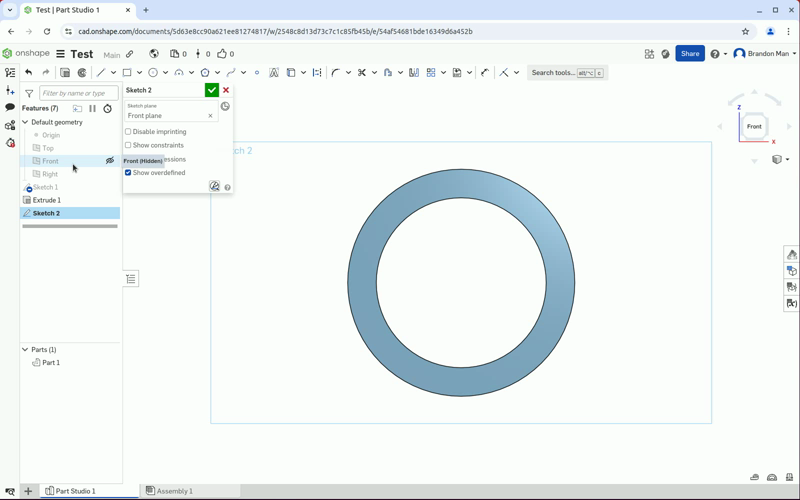
mouse_move(73, 352)
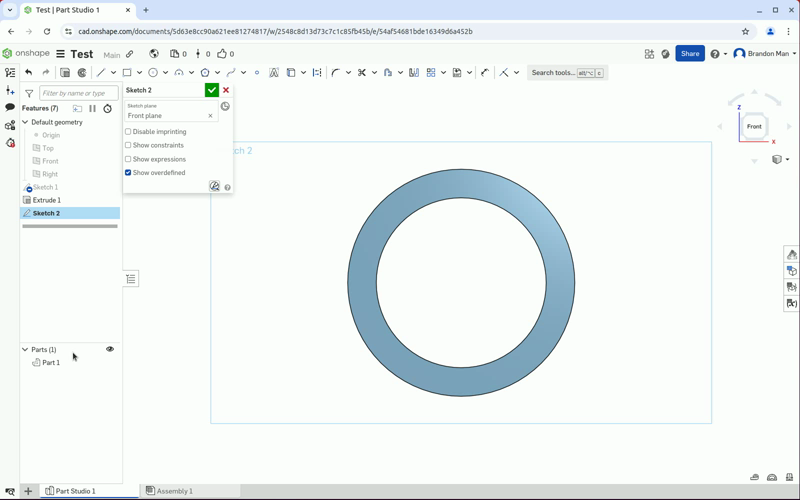
key(y)
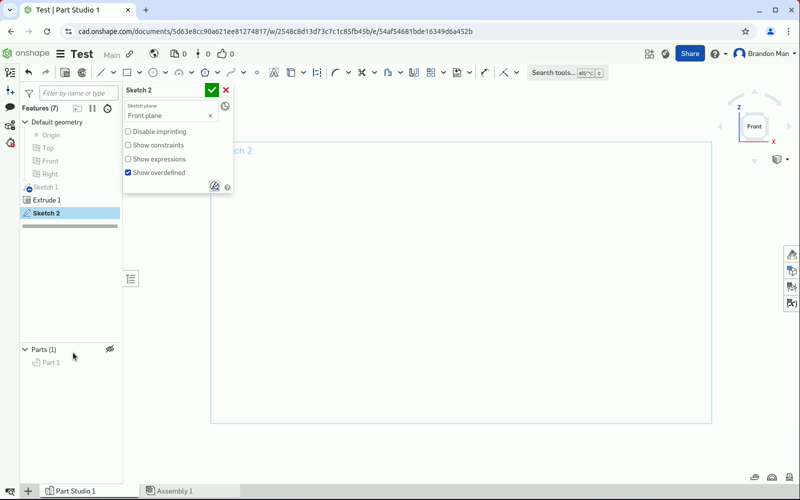
key(c)
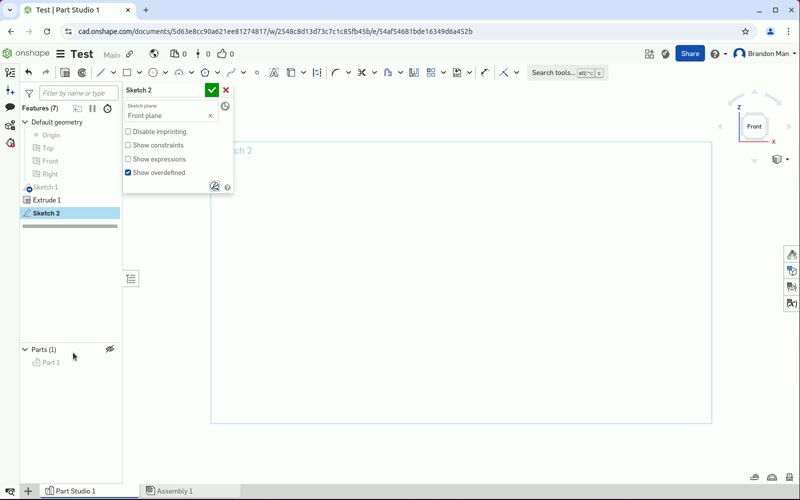
key_down(shift)
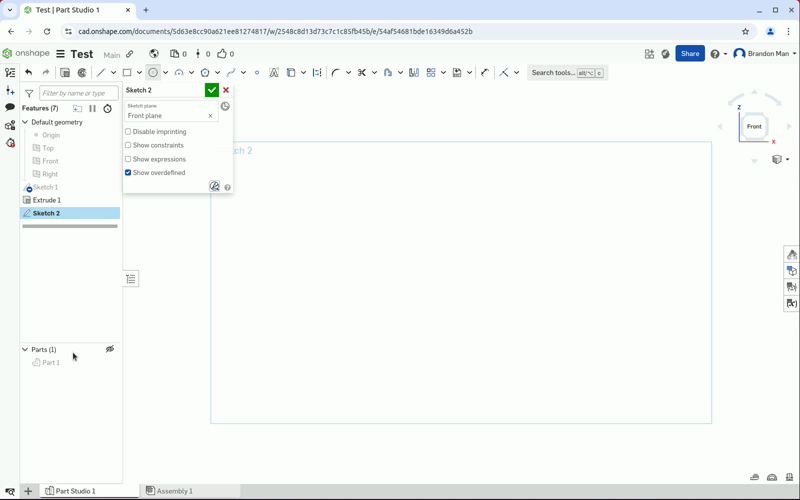
mouse_move(461, 282)
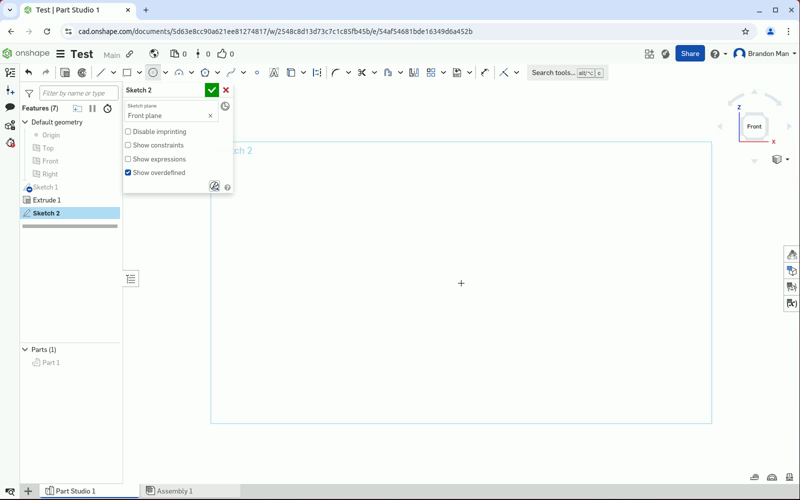
click(461, 282)
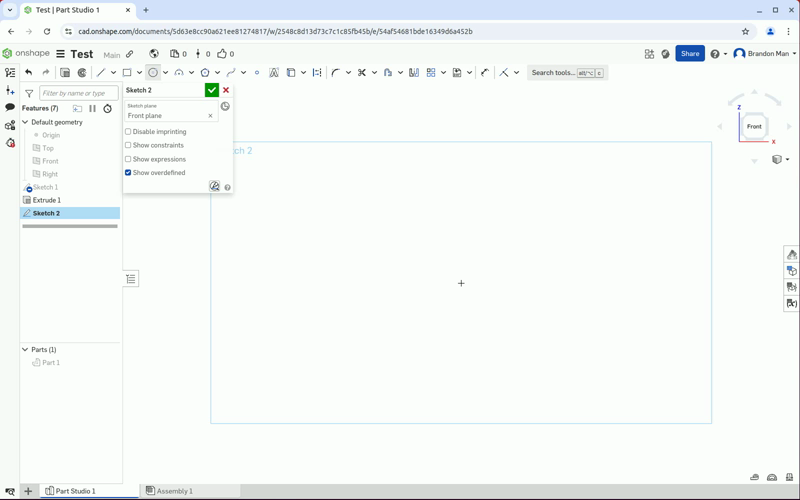
key_up(shift)
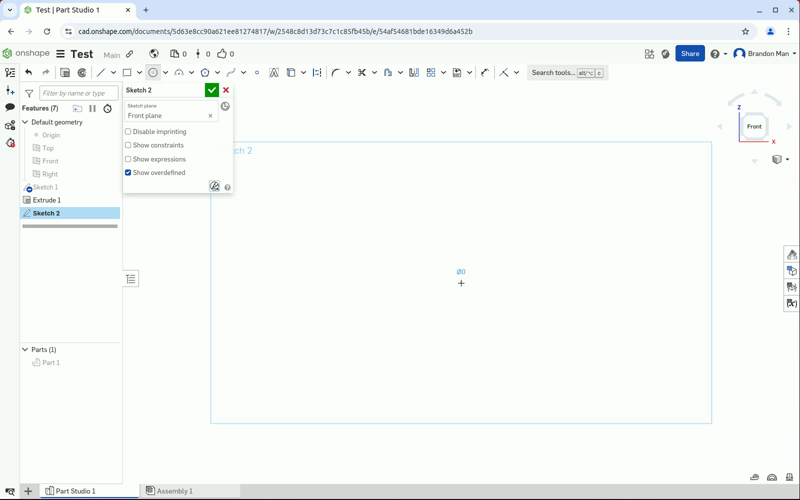
mouse_move(546, 282)
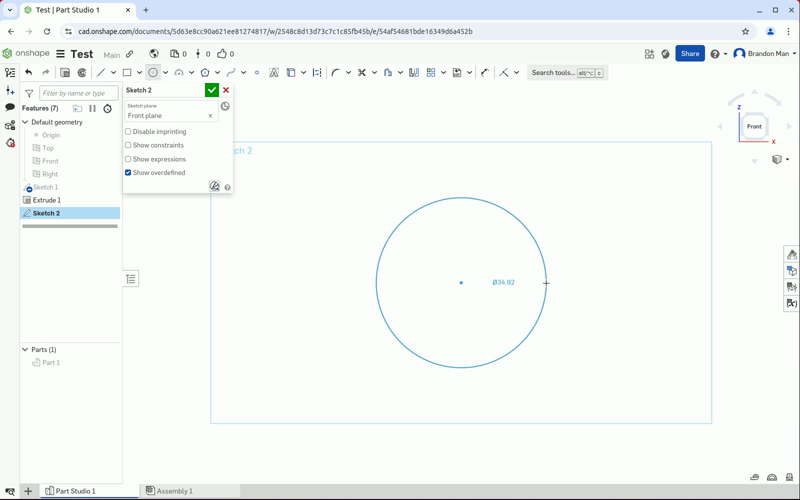
click(546, 282)
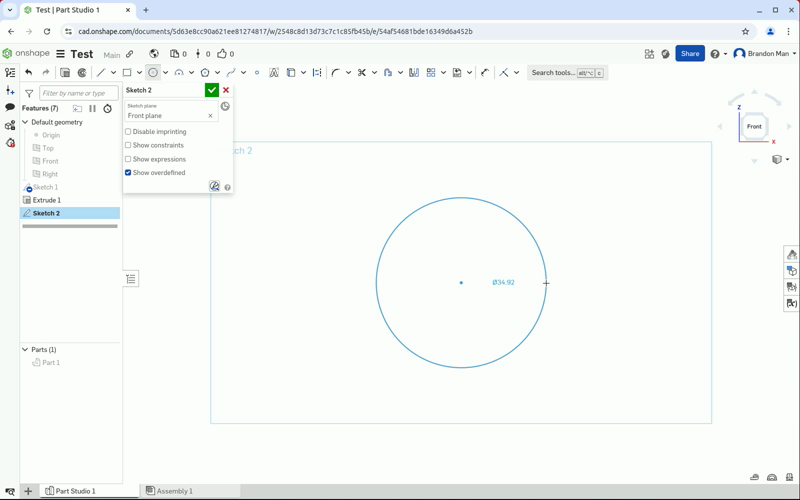
key(esc)
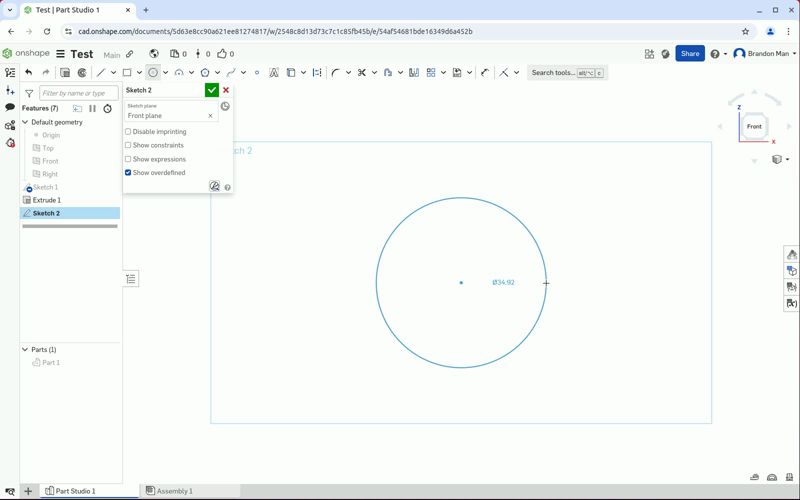
key(c)
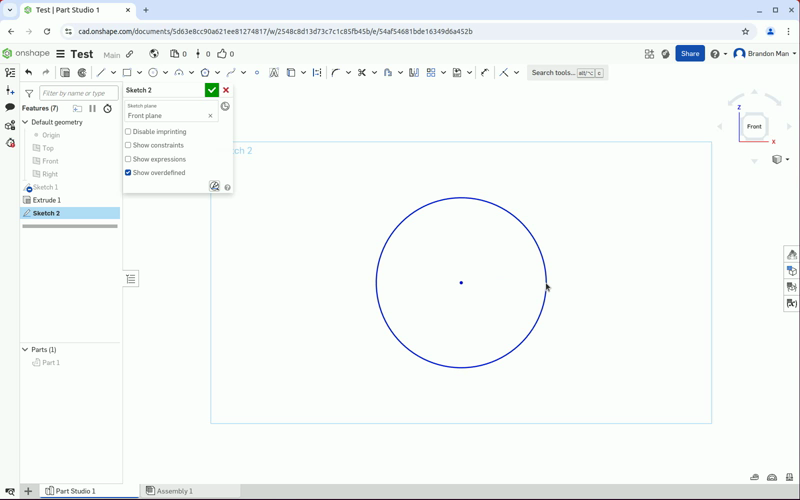
key_down(shift)
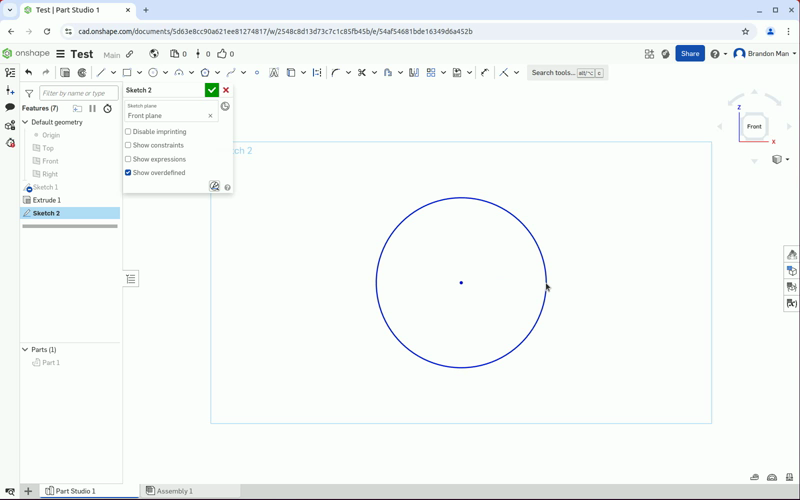
mouse_move(461, 282)
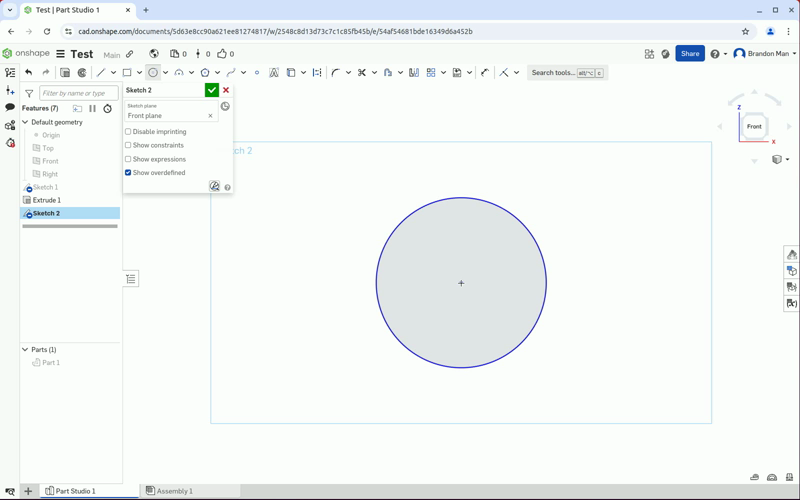
click(461, 282)
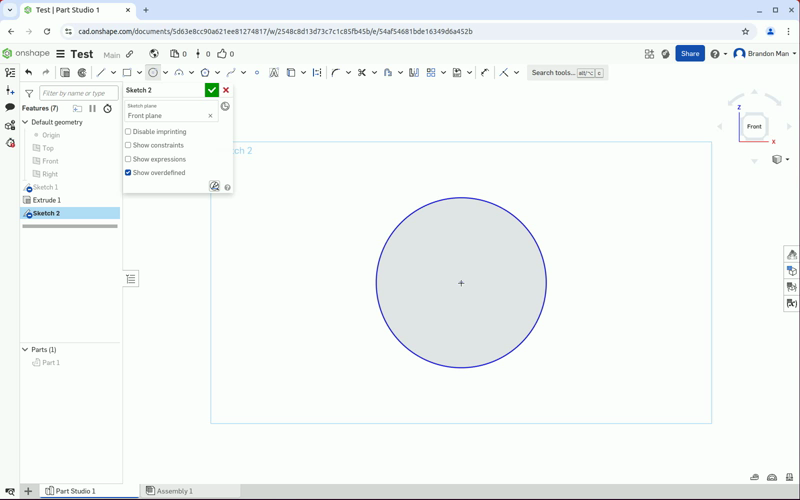
key_up(shift)
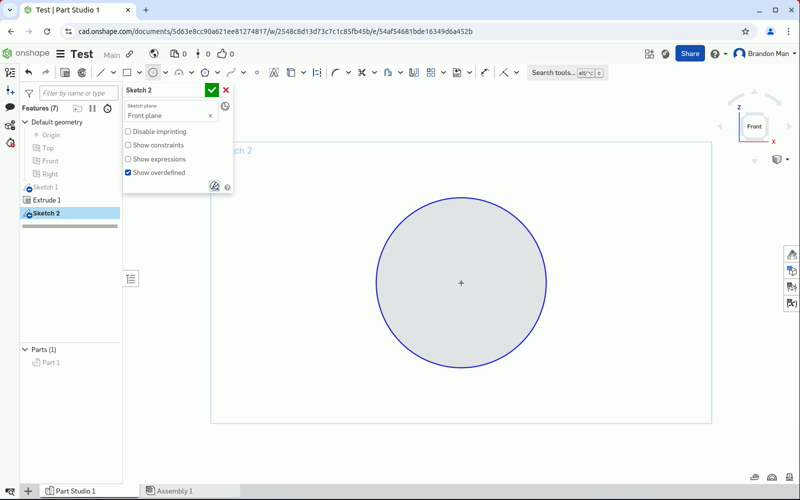
mouse_move(489, 282)
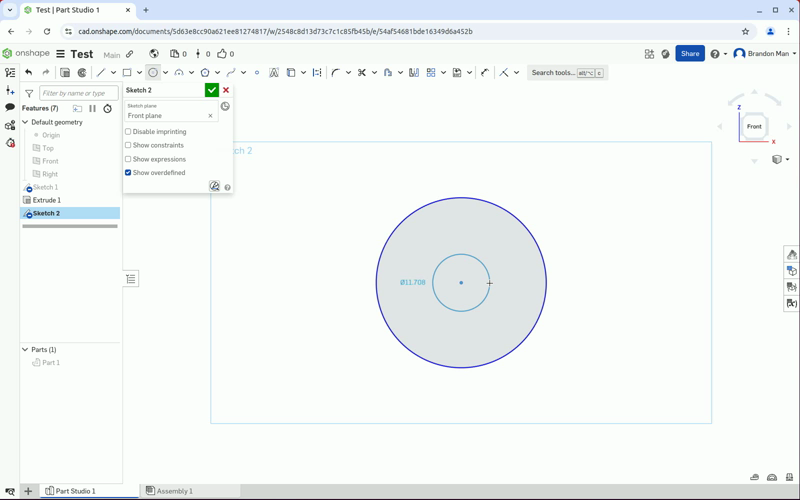
click(489, 282)
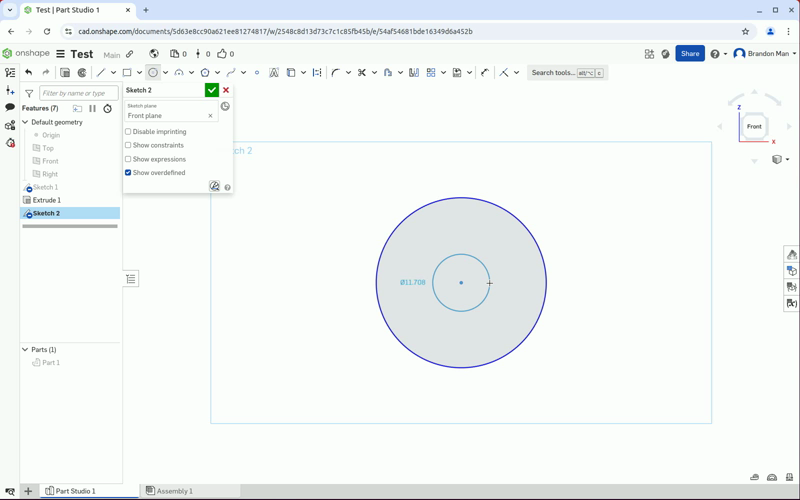
key(esc)
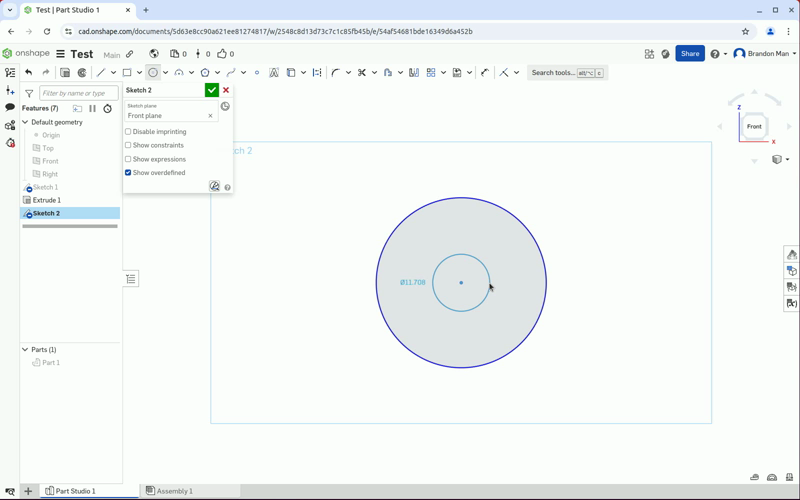
mouse_move(452, 346)
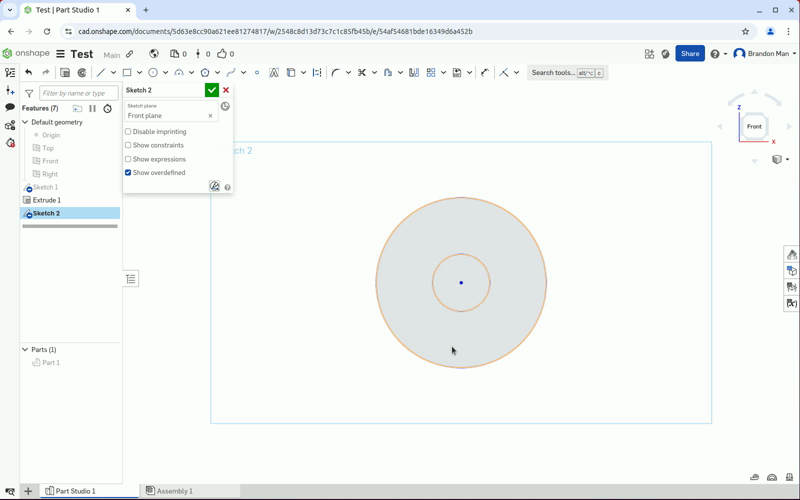
click(452, 346)
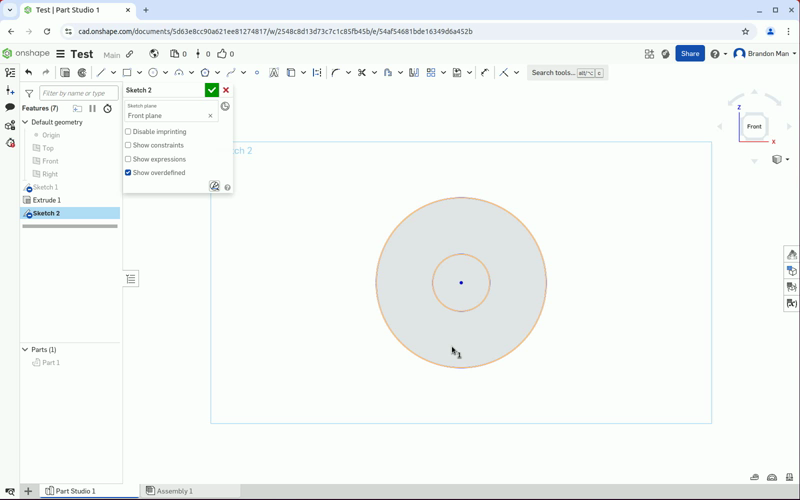
mouse_move(73, 352)
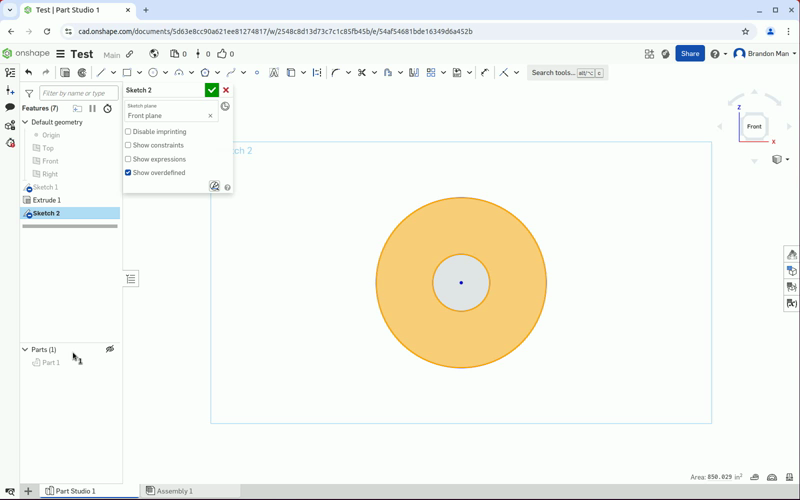
key(shift+y)
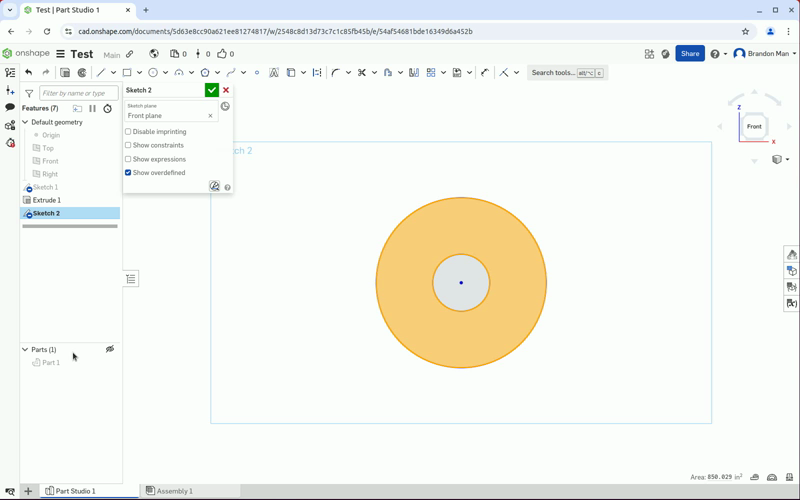
key(shift+e)
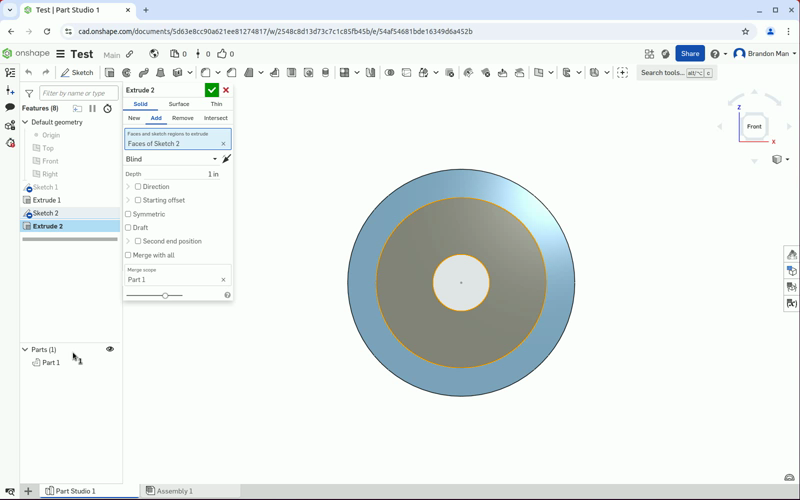
mouse_move(143, 106)
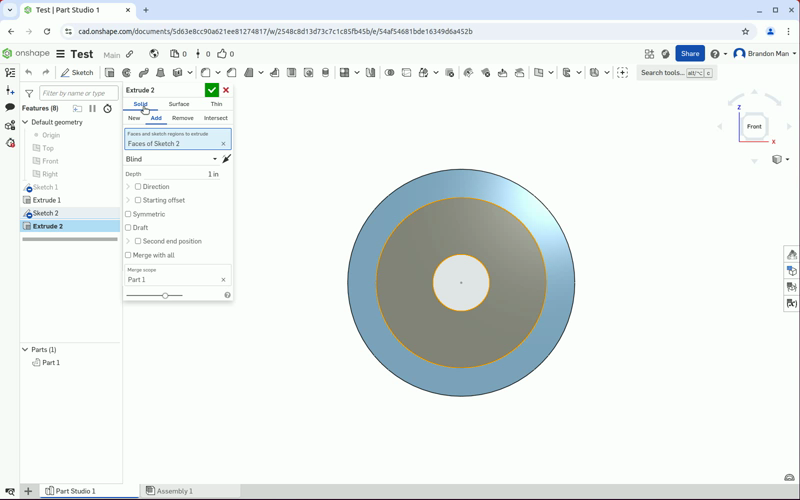
click(143, 106)
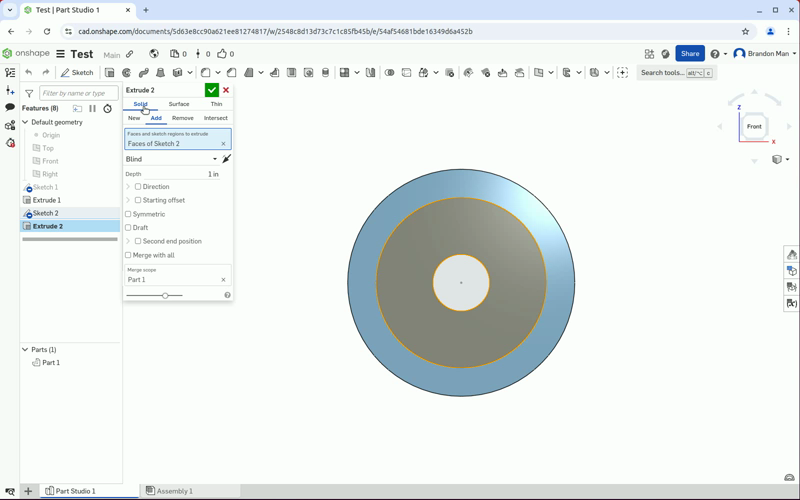
mouse_move(137, 120)
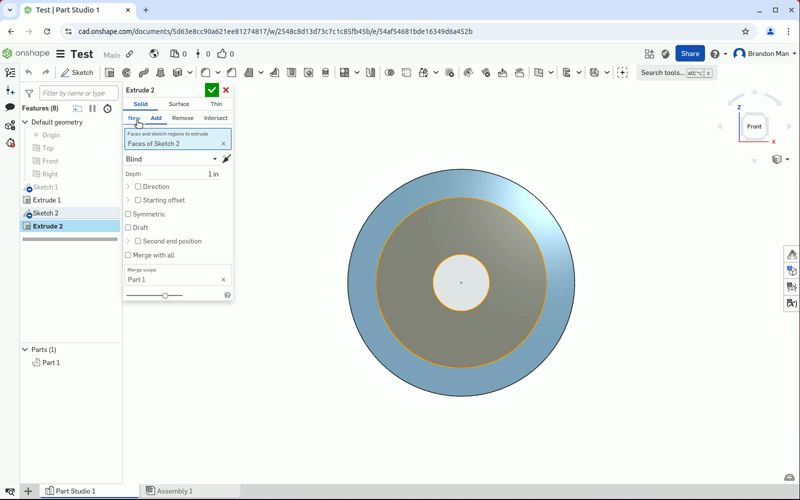
click(137, 120)
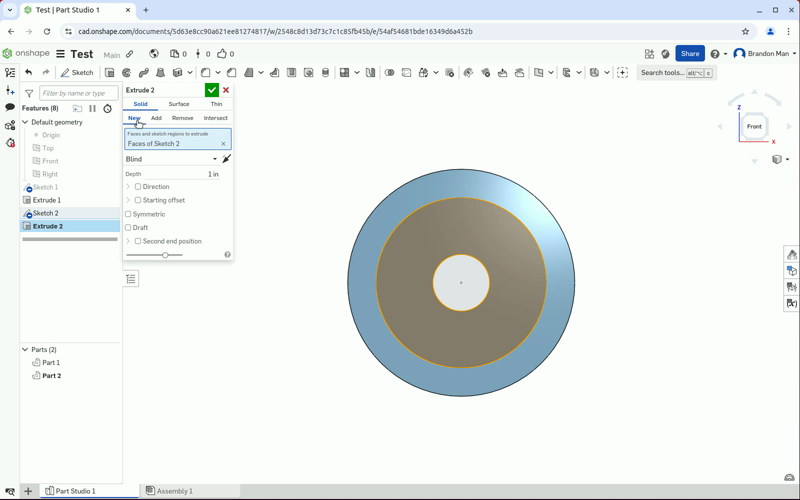
key(tab, 4)
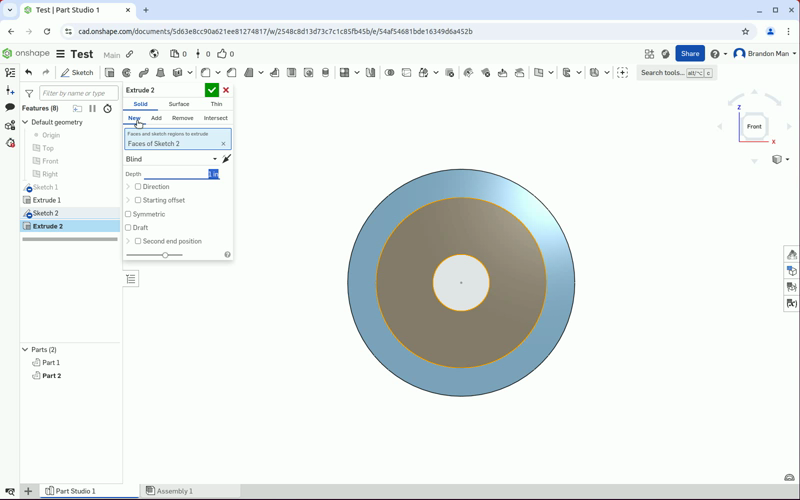
text(23.108)
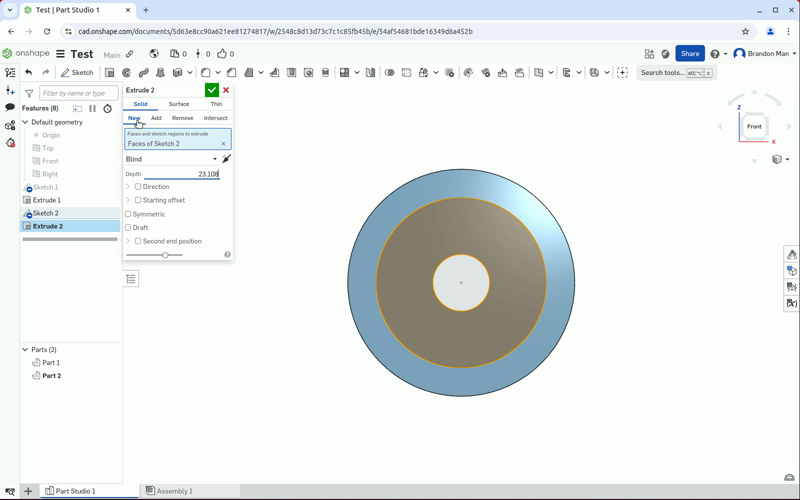
key(tab, 3)
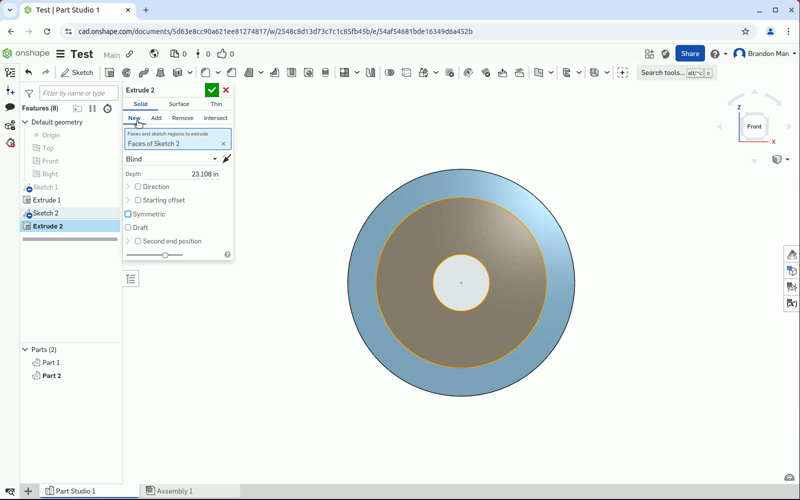
key(space)
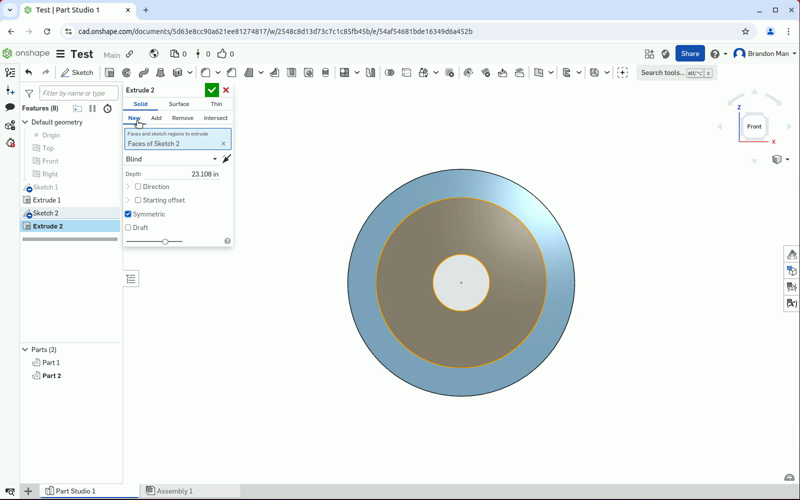
key(enter)
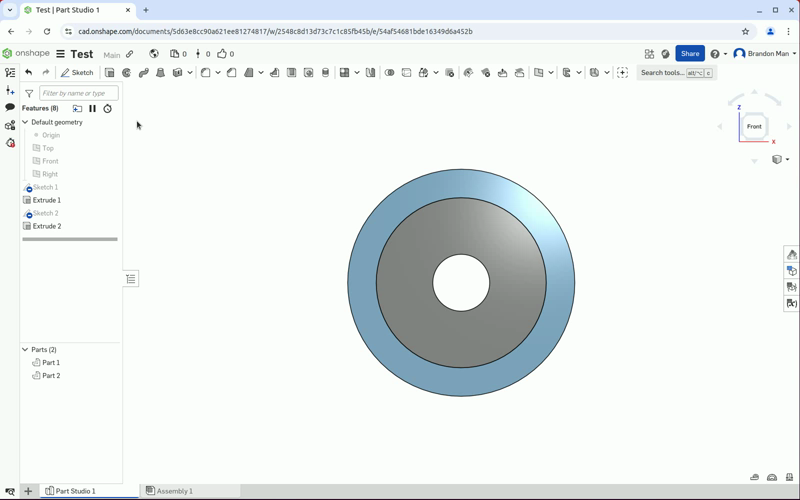
key(shift+h)
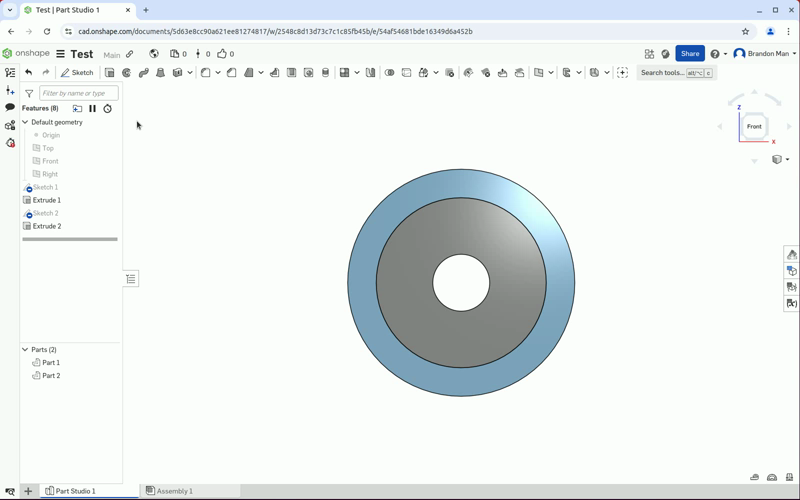
key(shift+h)
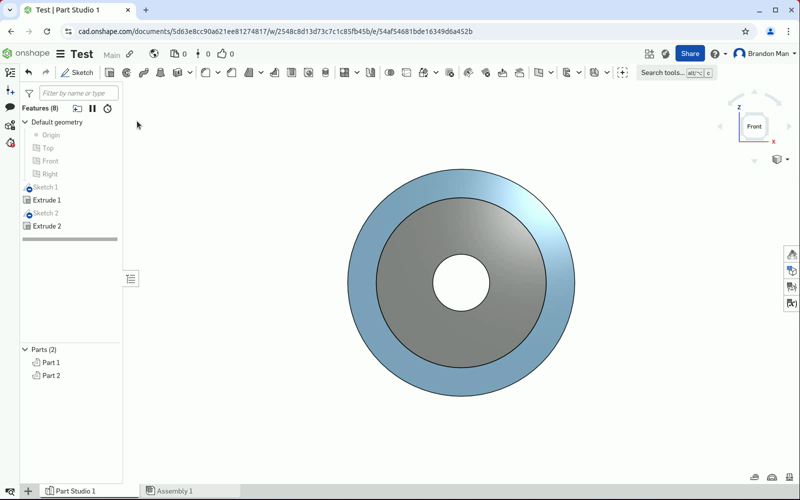
key(shift+7)
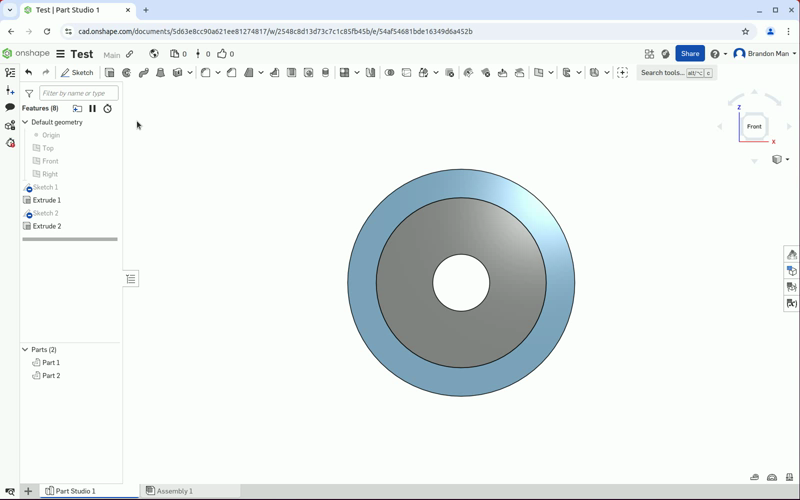
key(left, 2)
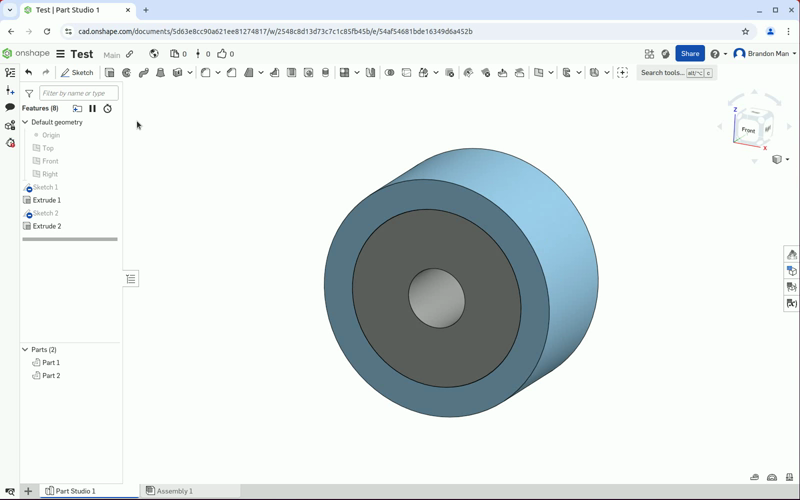
key(down, 2)
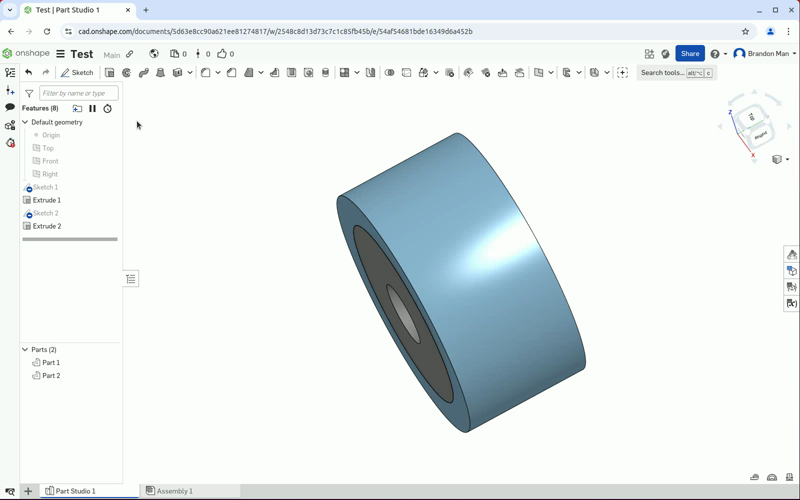
key(up, 2)
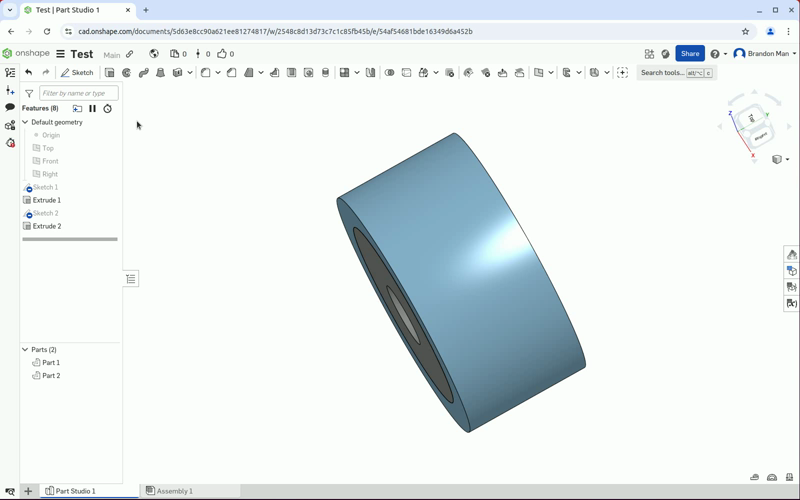
key(right, 2)
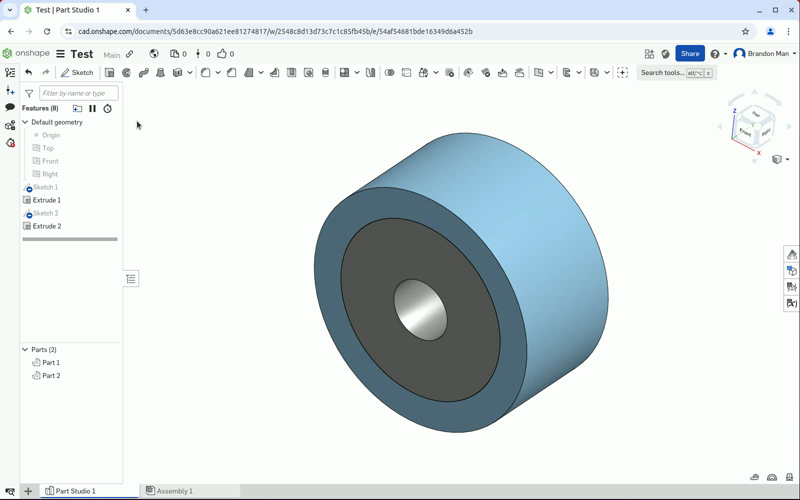
mouse_move(73, 189)
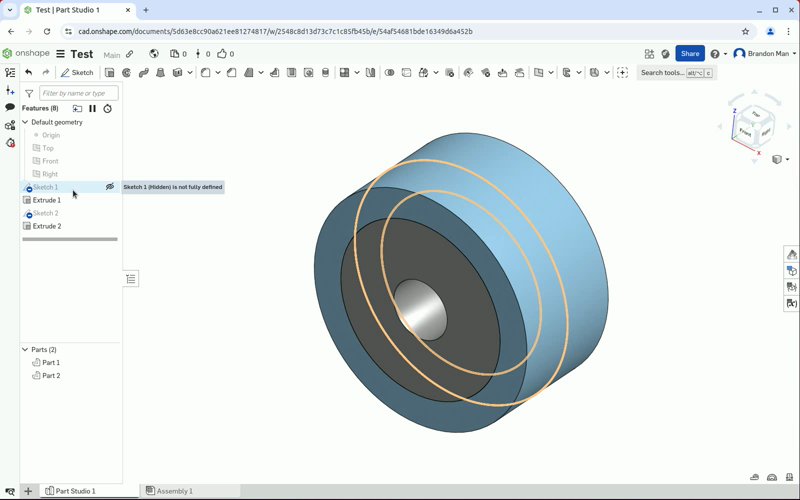
click(73, 189)